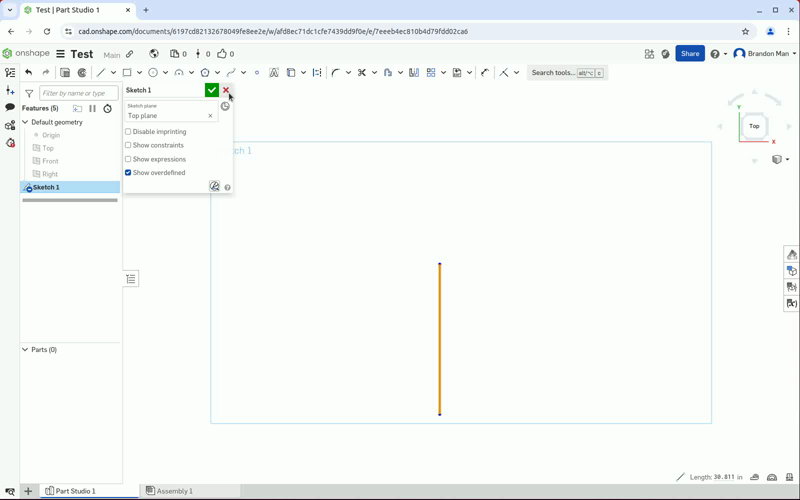
key(shift+h)
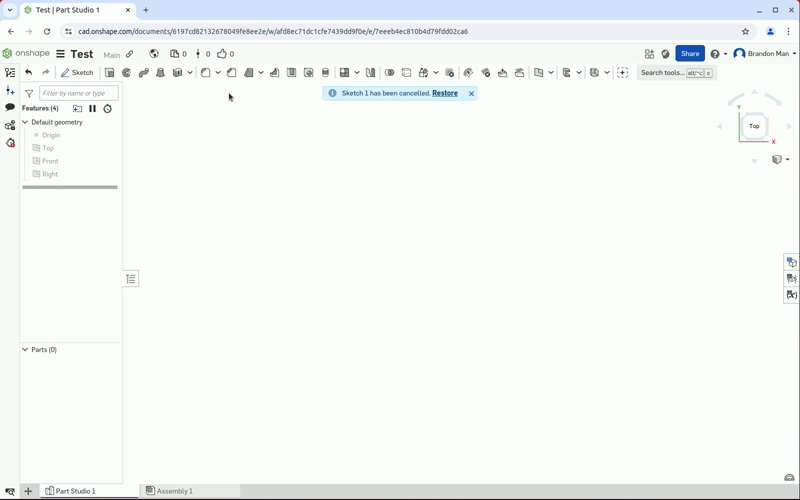
mouse_move(73, 352)
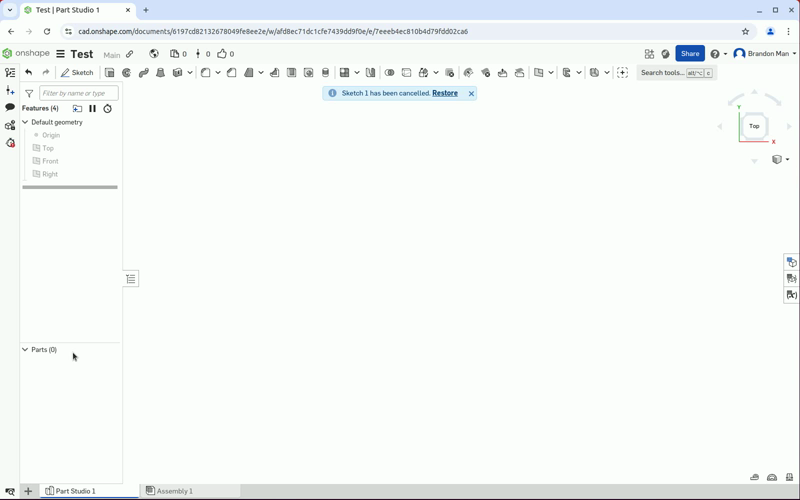
key(y)
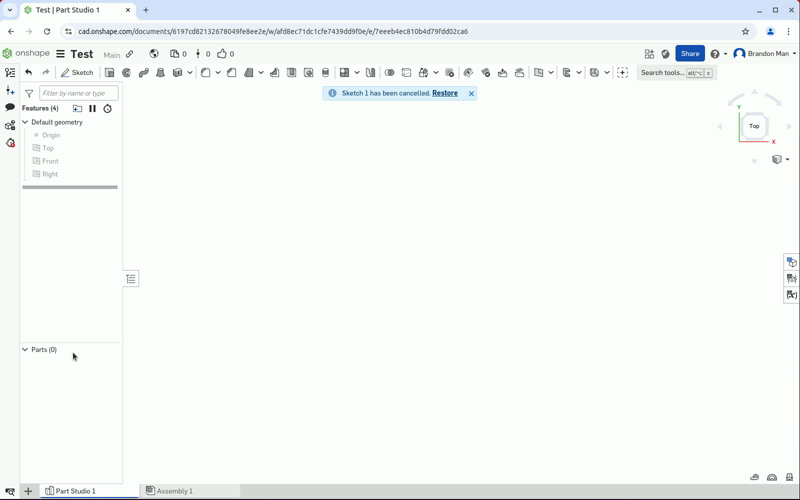
key(shift+p)
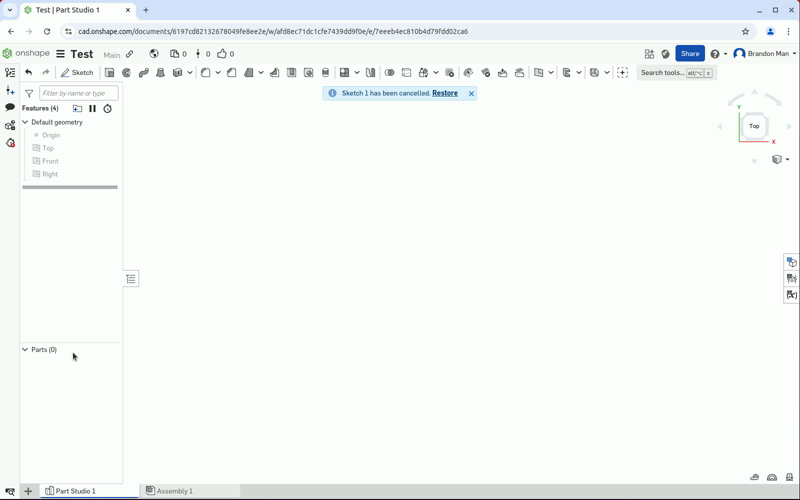
key(space)
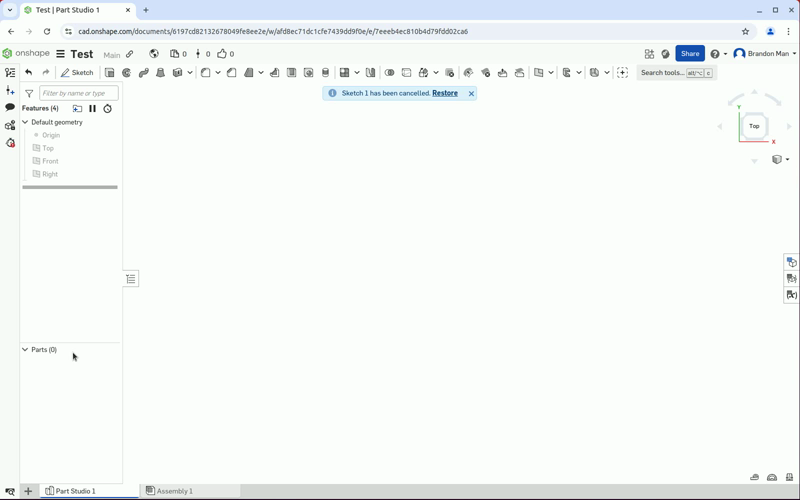
key_down(shift)
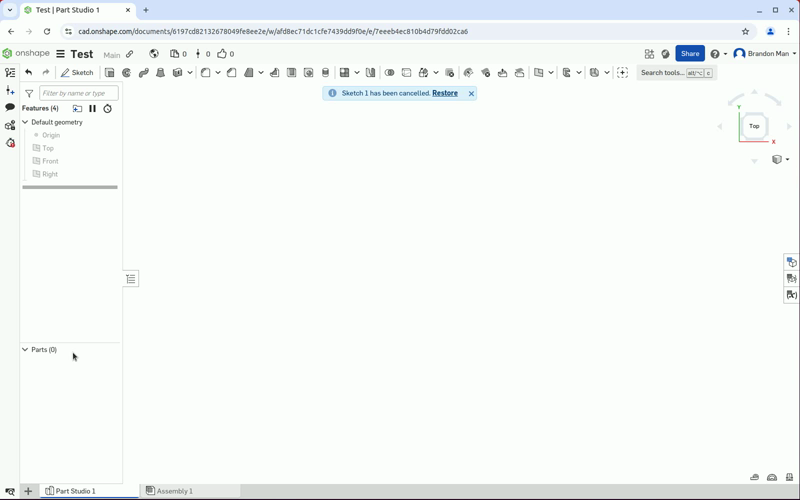
key(up)
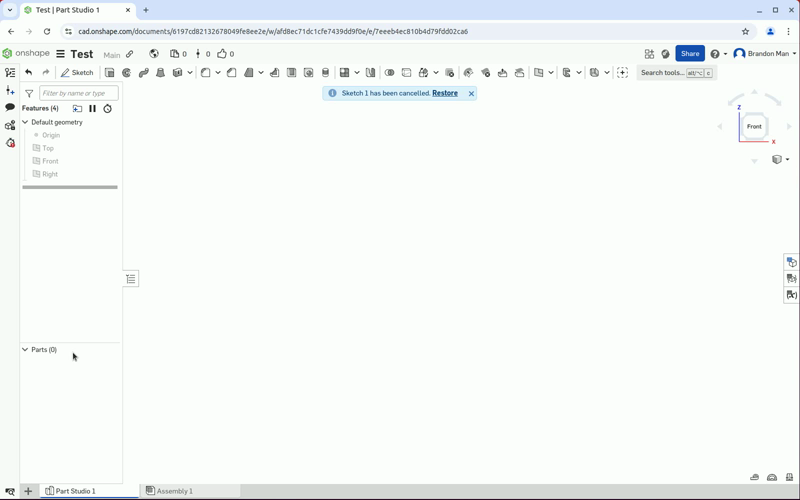
key_up(shift)
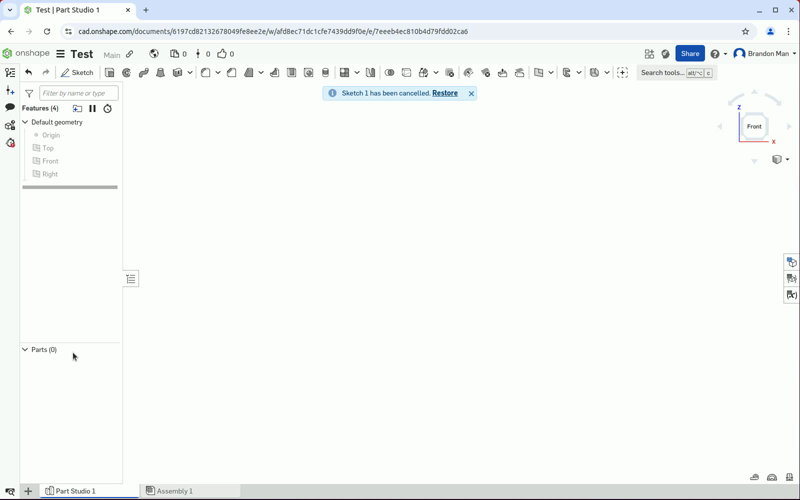
mouse_move(73, 352)
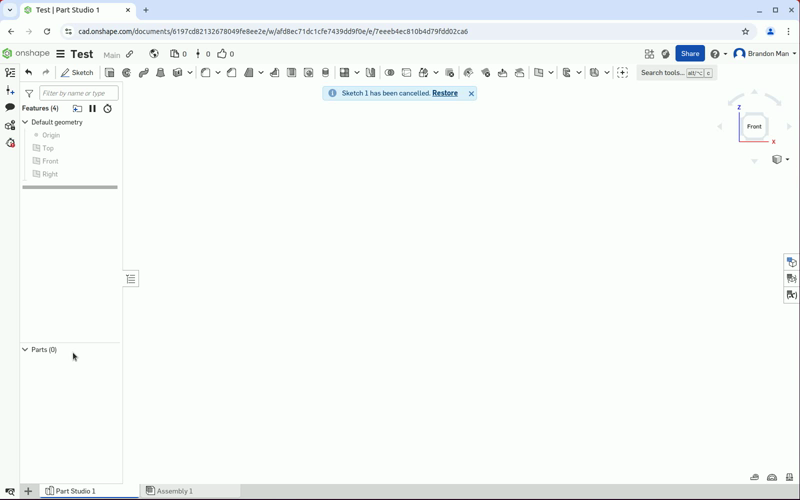
key(shift+y)
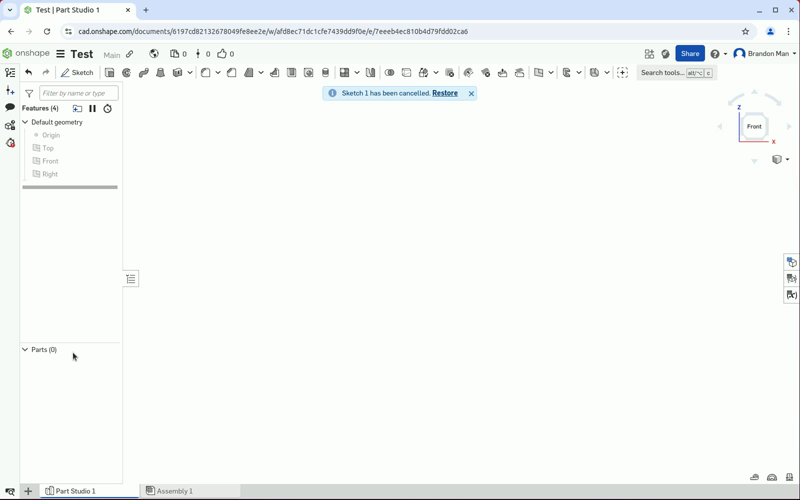
key(shift+s)
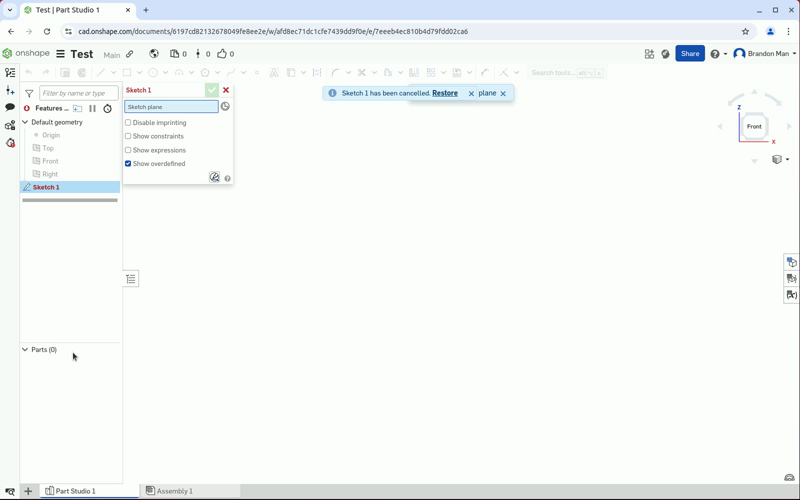
mouse_move(73, 163)
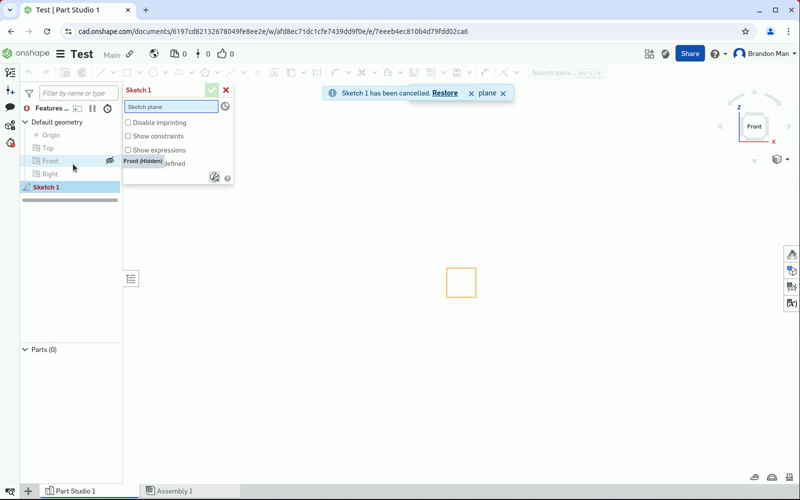
click(73, 163)
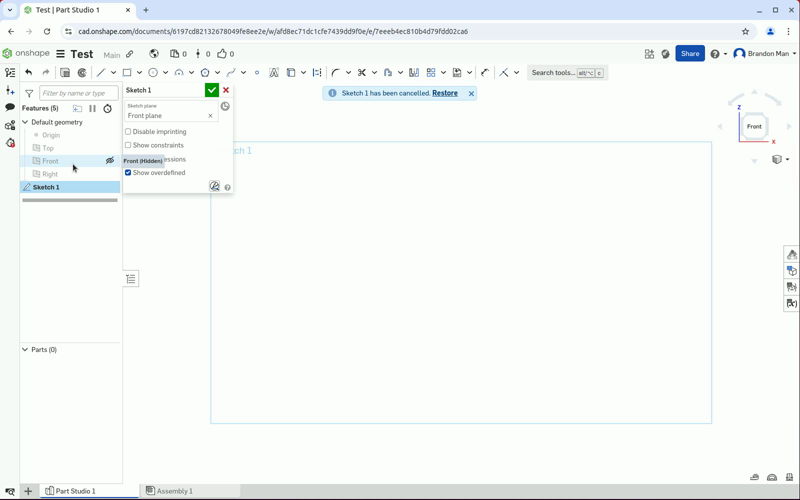
mouse_move(73, 352)
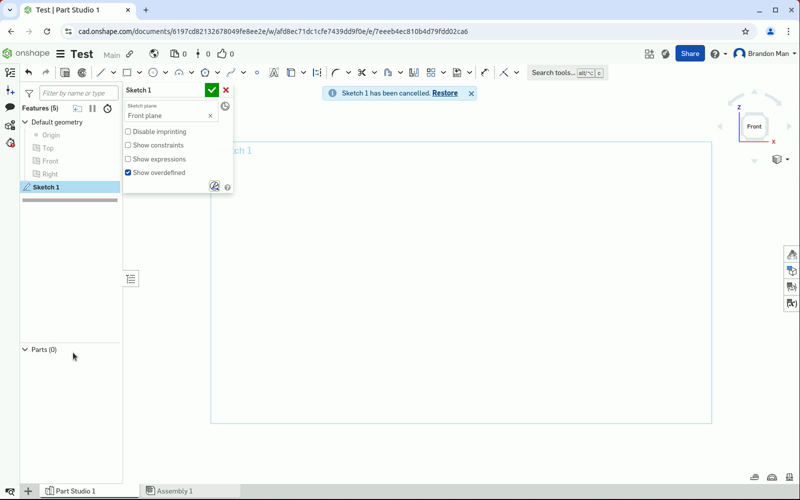
key(y)
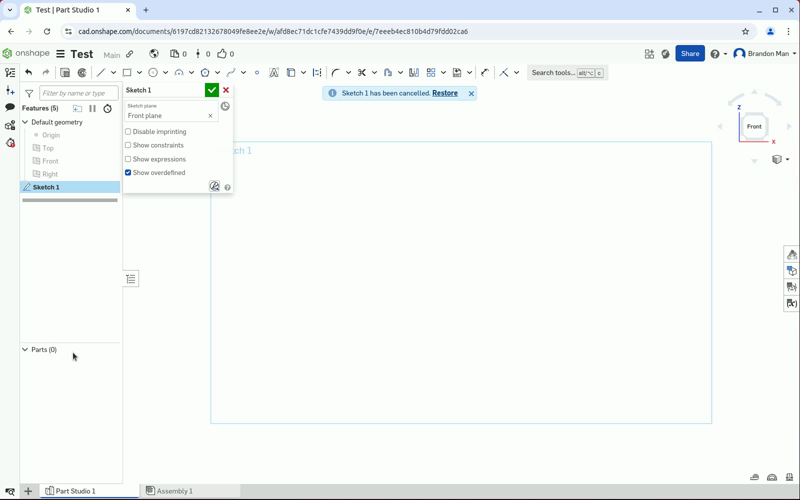
key(a)
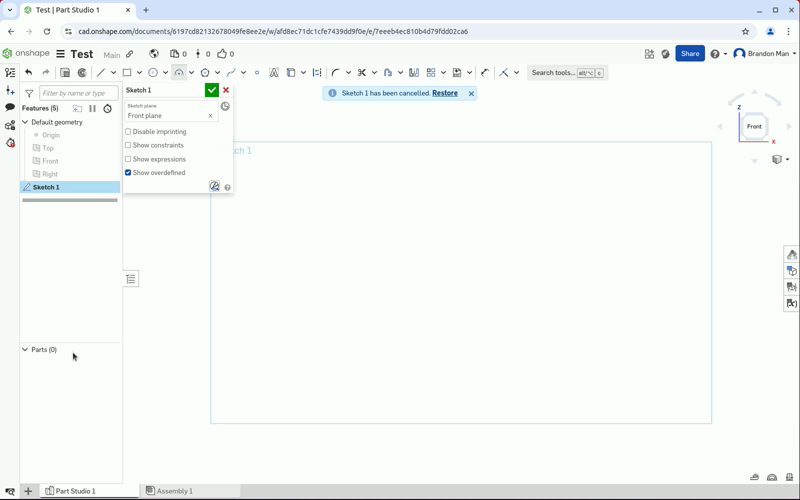
key_down(shift)
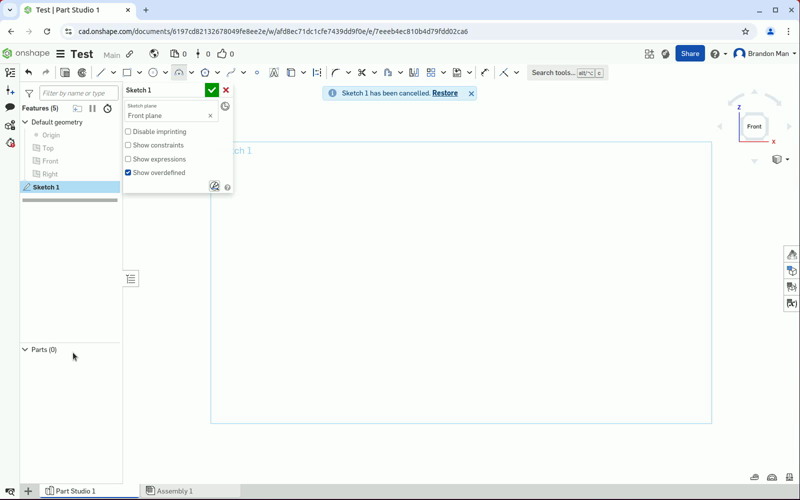
mouse_move(441, 301)
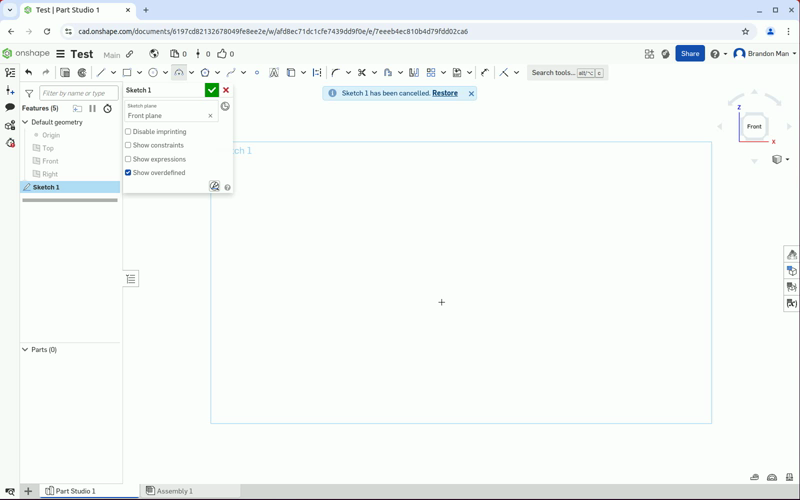
click(441, 301)
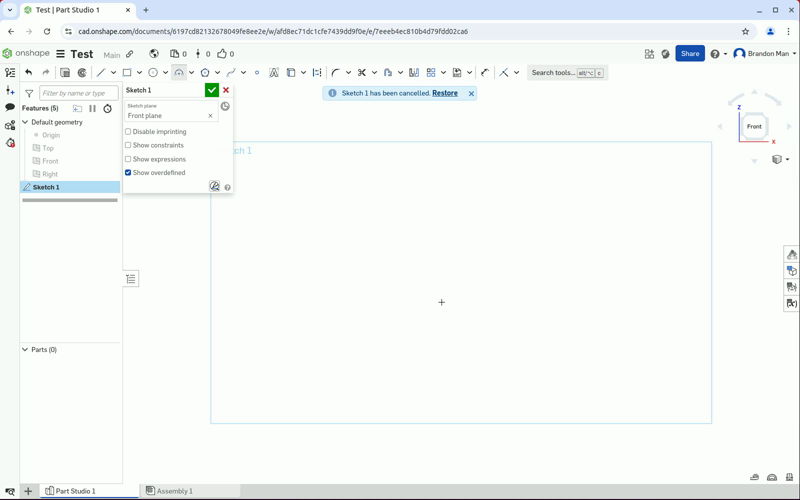
key_up(shift)
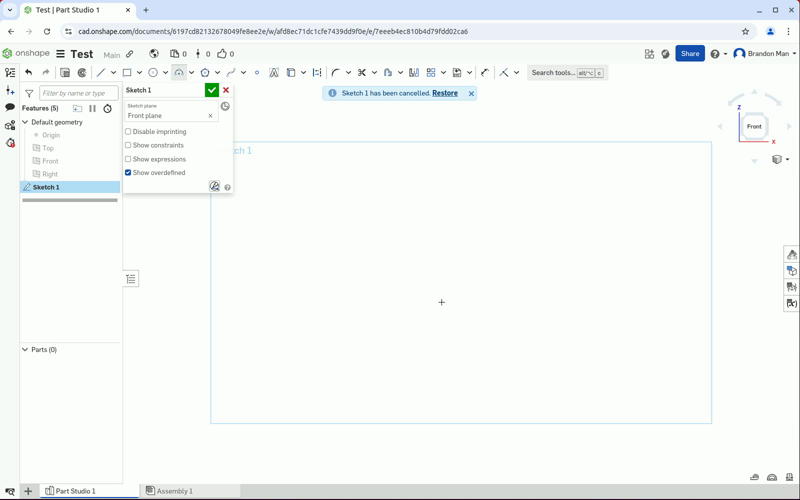
key_down(shift)
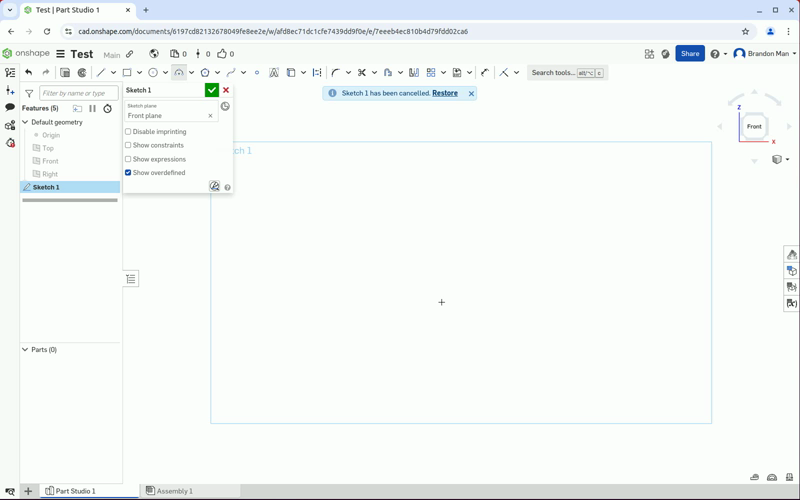
mouse_move(450, 311)
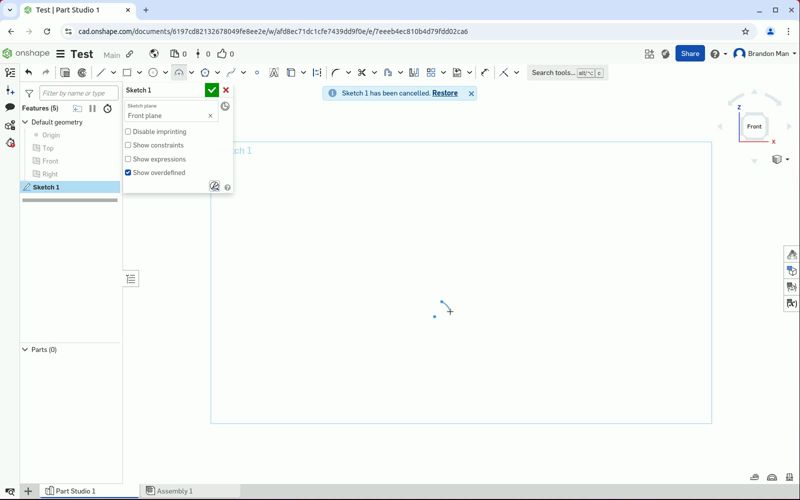
click(450, 311)
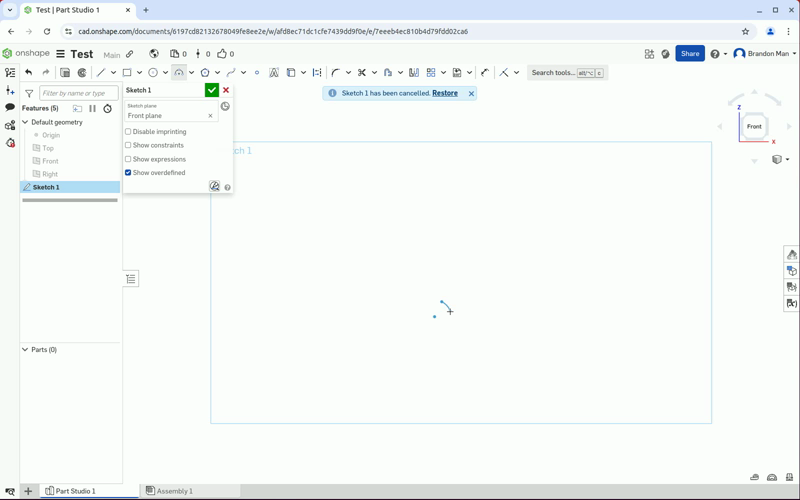
mouse_move(447, 305)
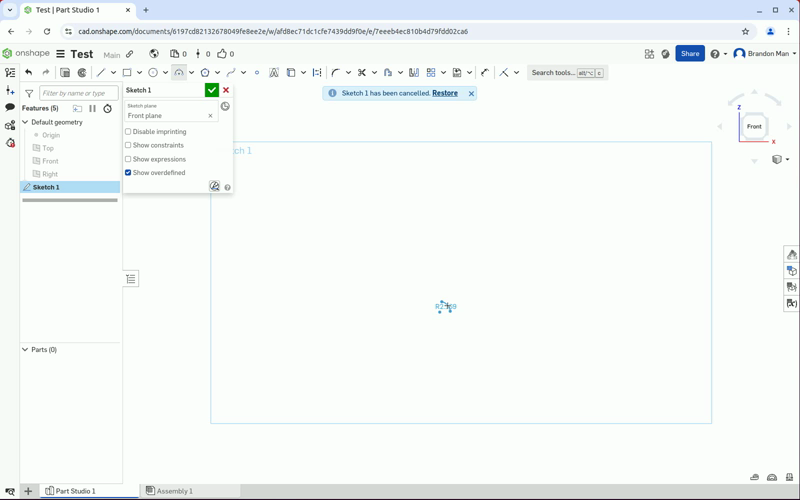
click(447, 305)
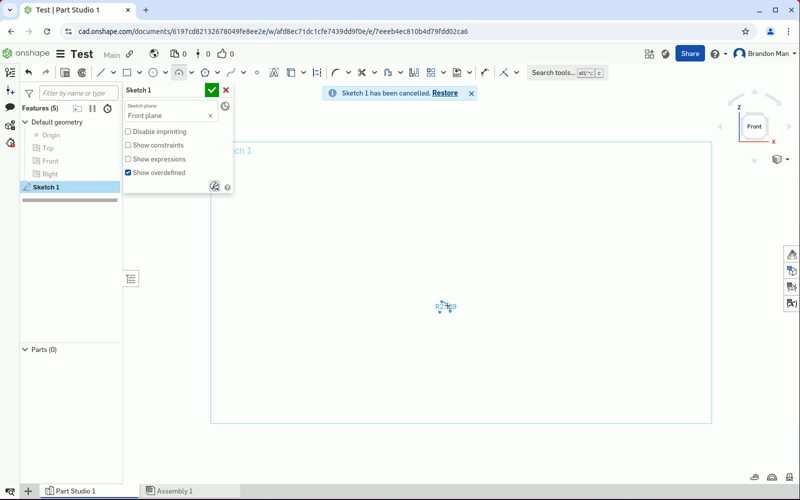
key_up(shift)
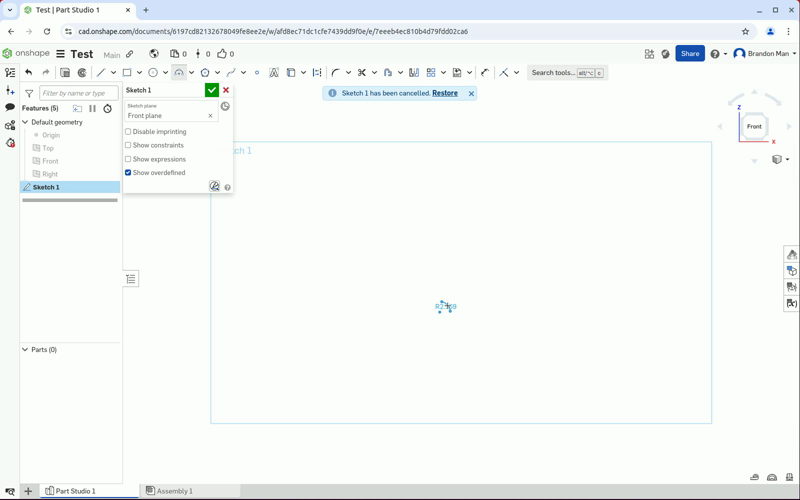
key(esc)
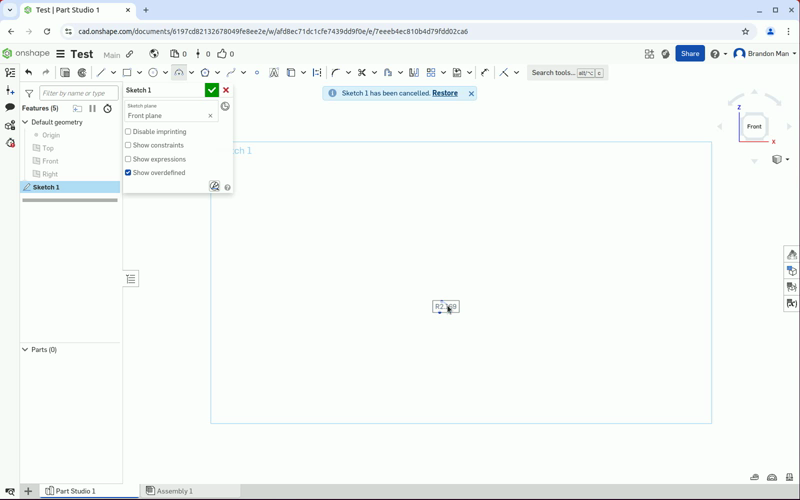
key(l)
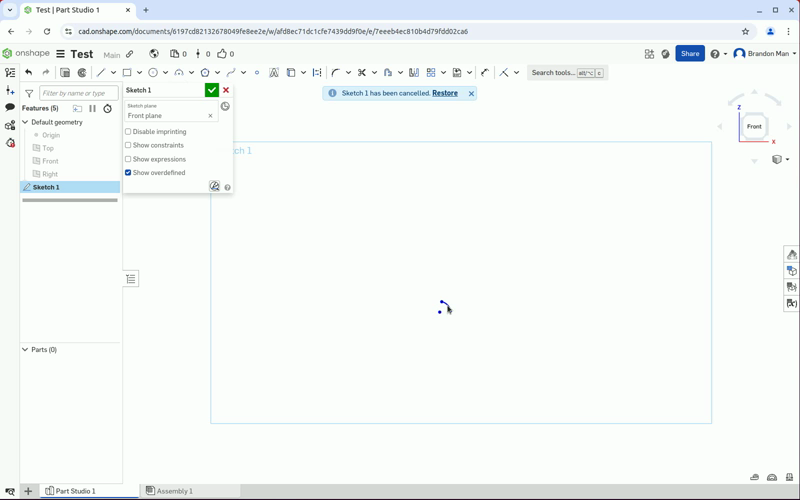
mouse_move(450, 311)
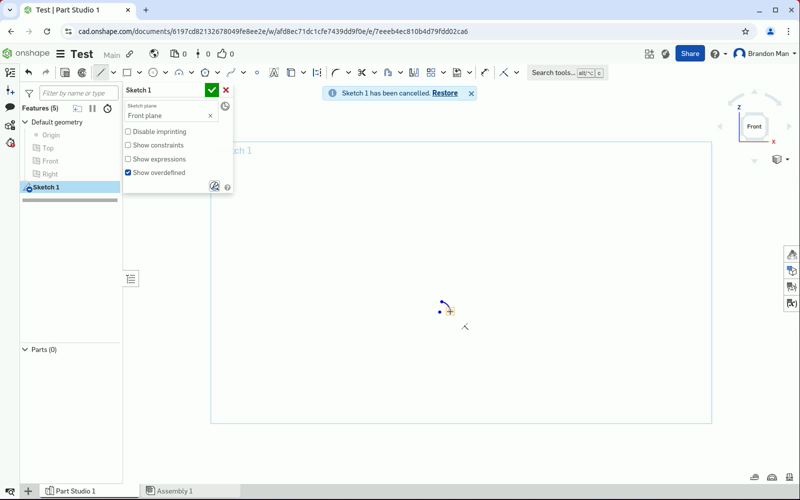
click(450, 311)
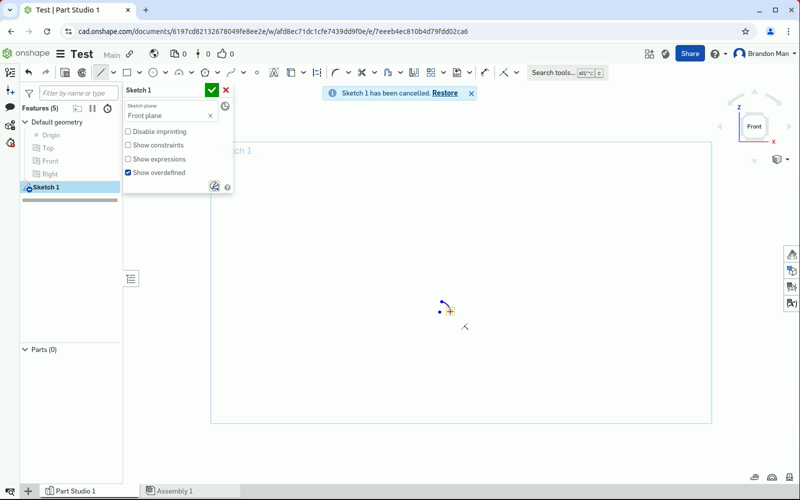
key_down(shift)
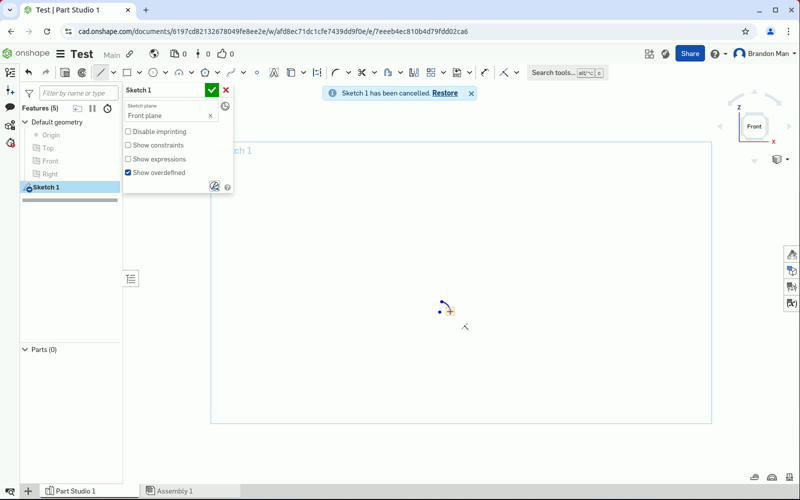
mouse_move(453, 389)
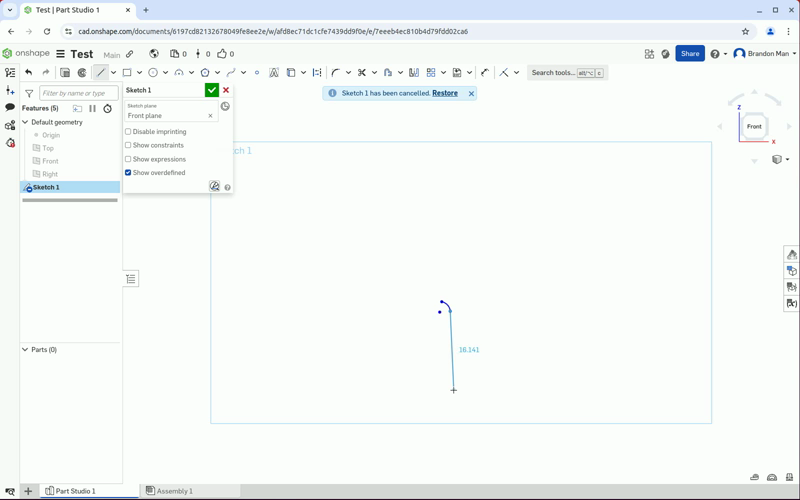
click(453, 389)
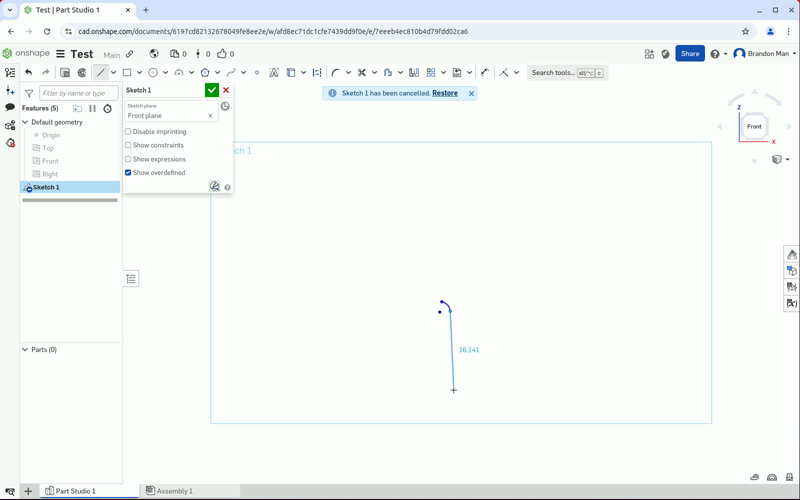
key_up(shift)
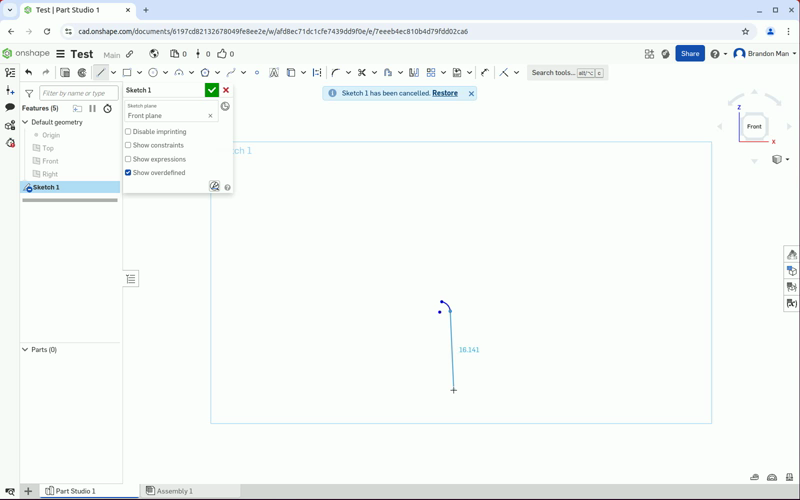
key(esc)
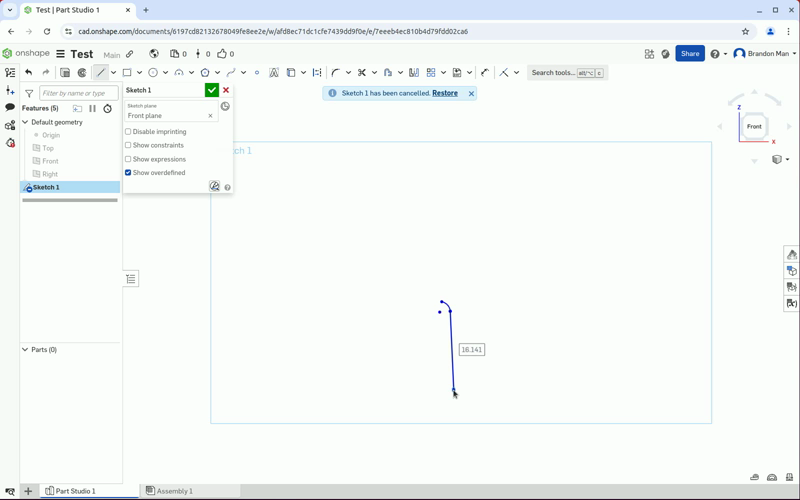
key(a)
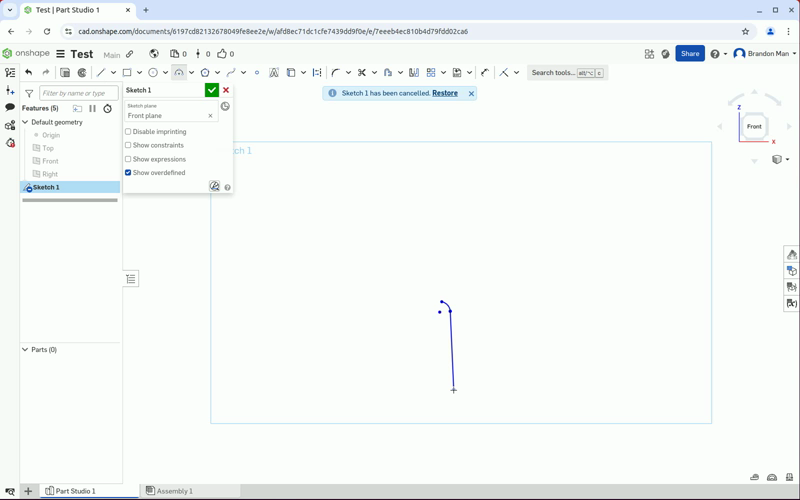
mouse_move(453, 389)
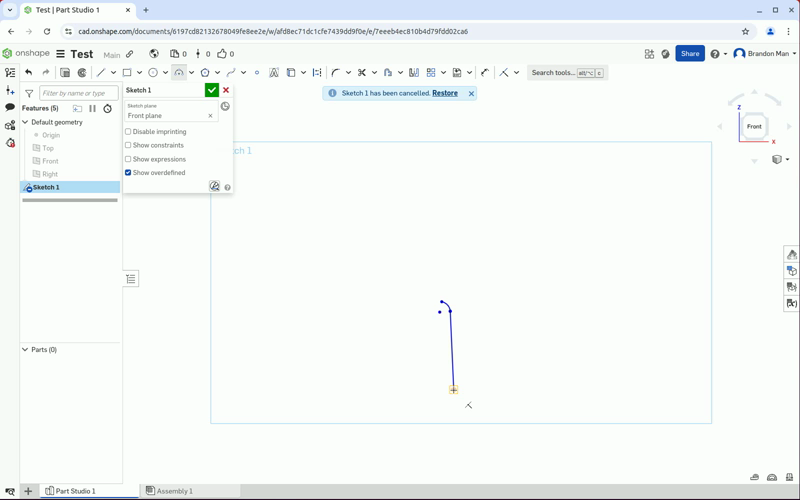
click(453, 389)
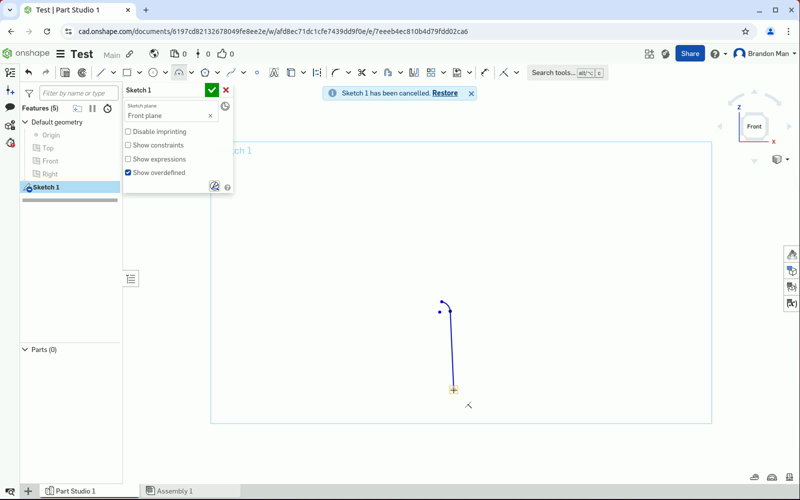
key_down(shift)
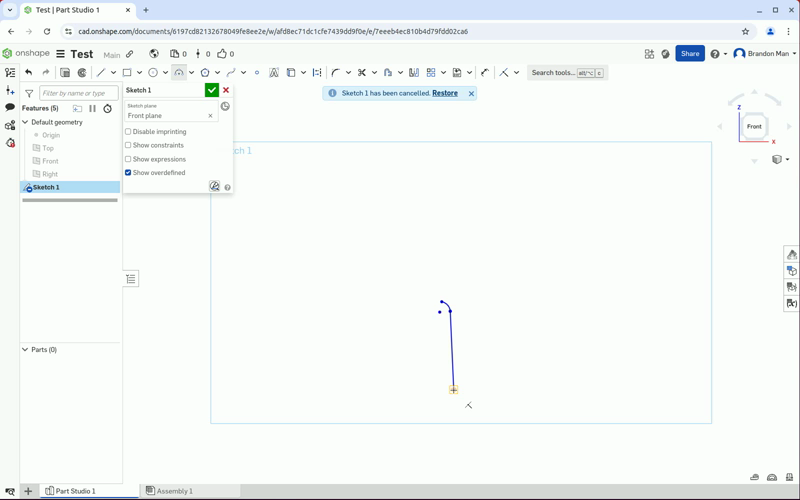
mouse_move(467, 389)
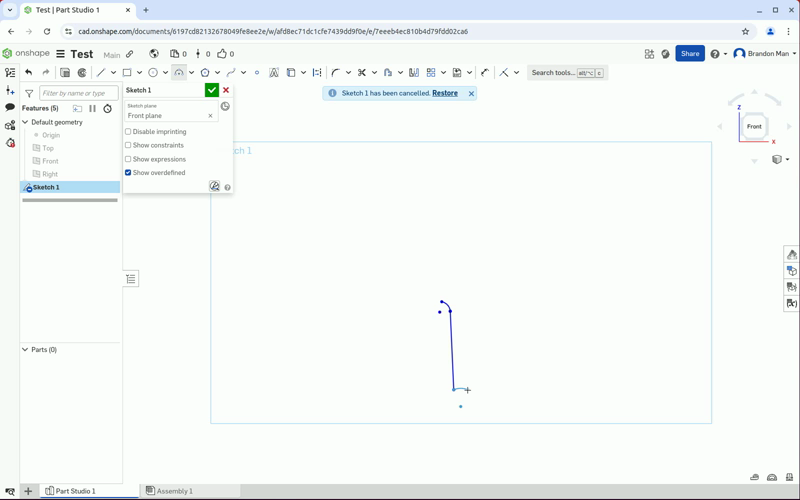
click(467, 389)
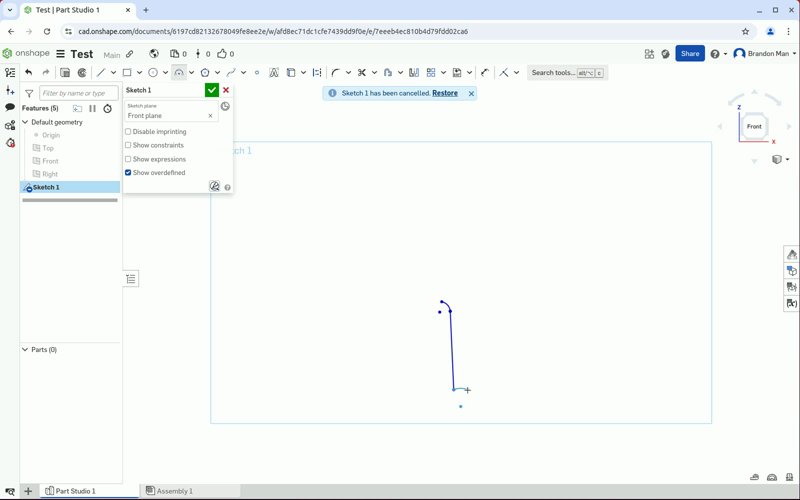
mouse_move(460, 396)
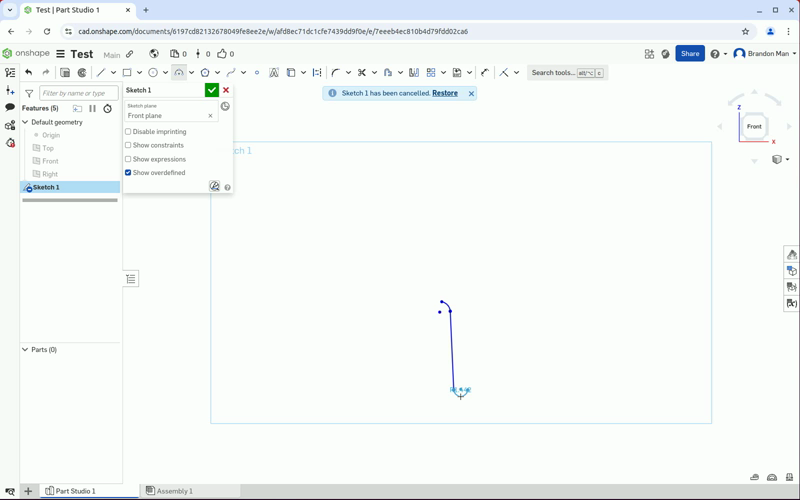
click(460, 396)
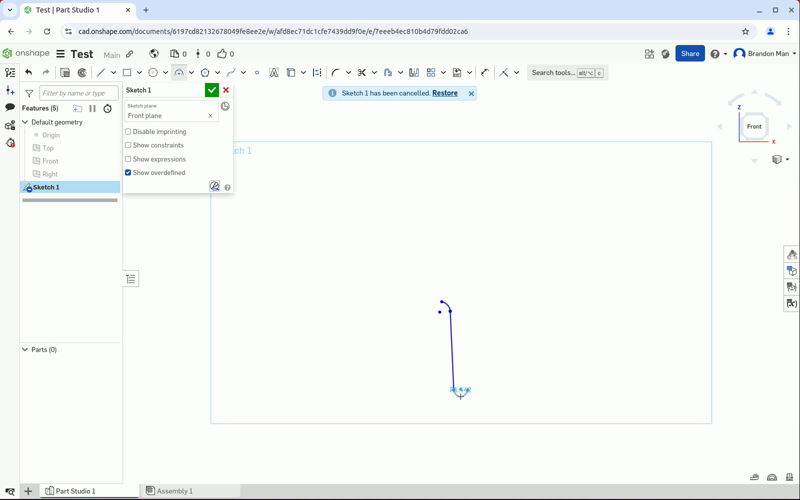
key_up(shift)
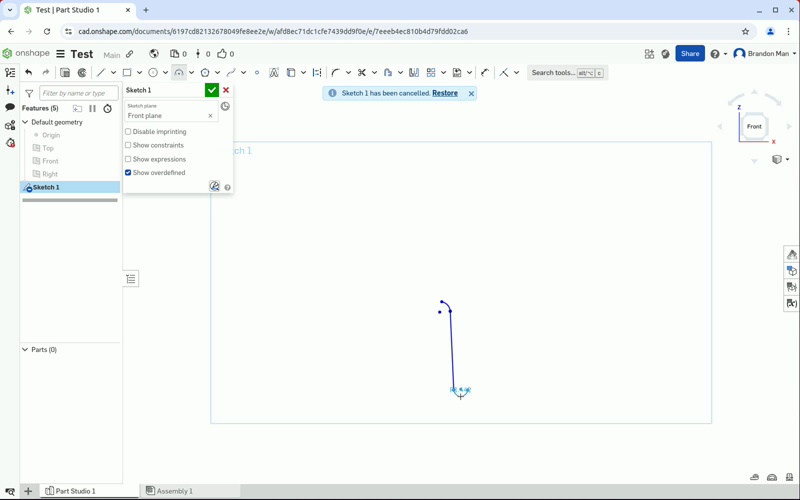
key(esc)
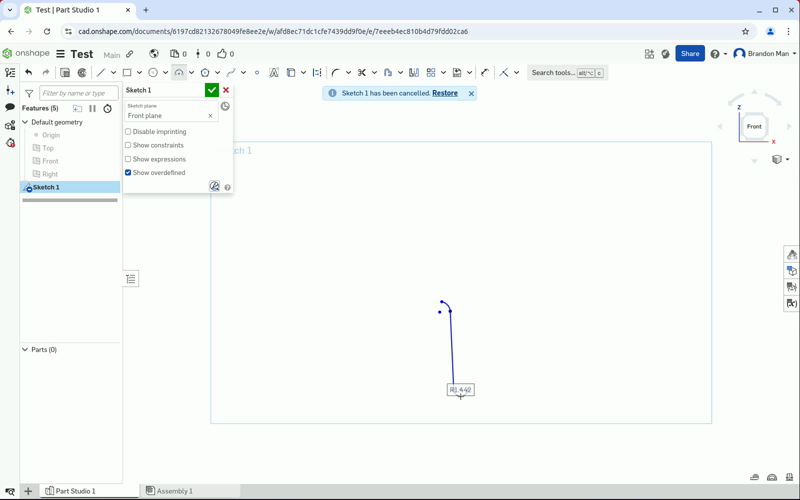
key(l)
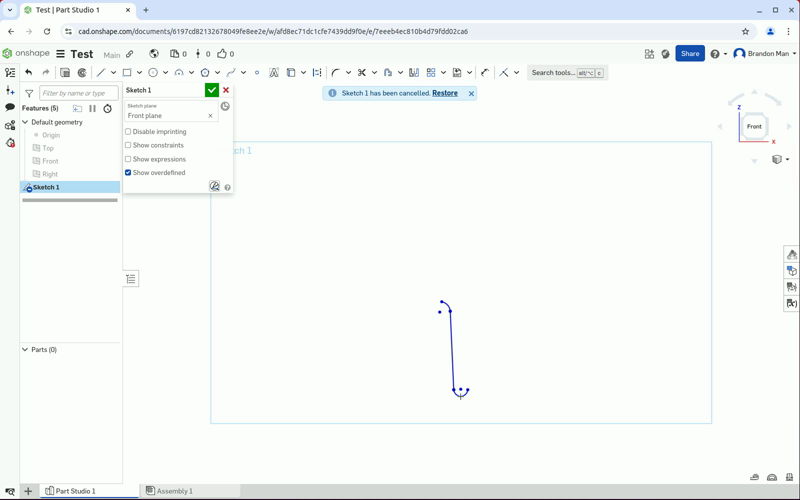
mouse_move(467, 389)
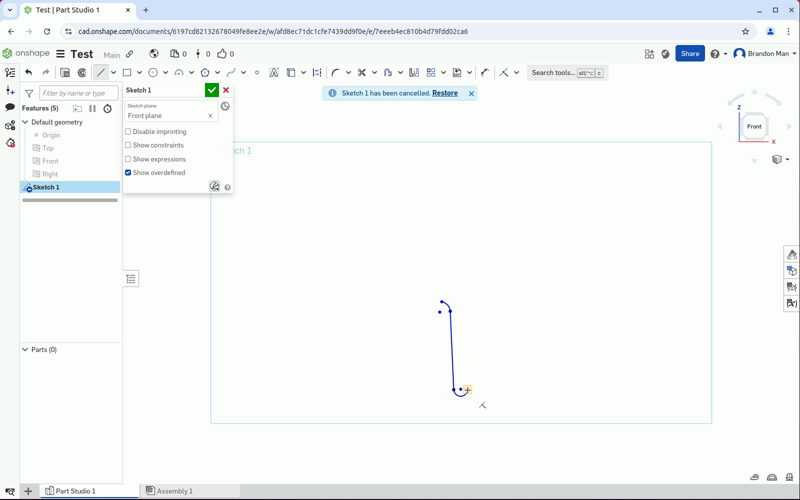
click(467, 389)
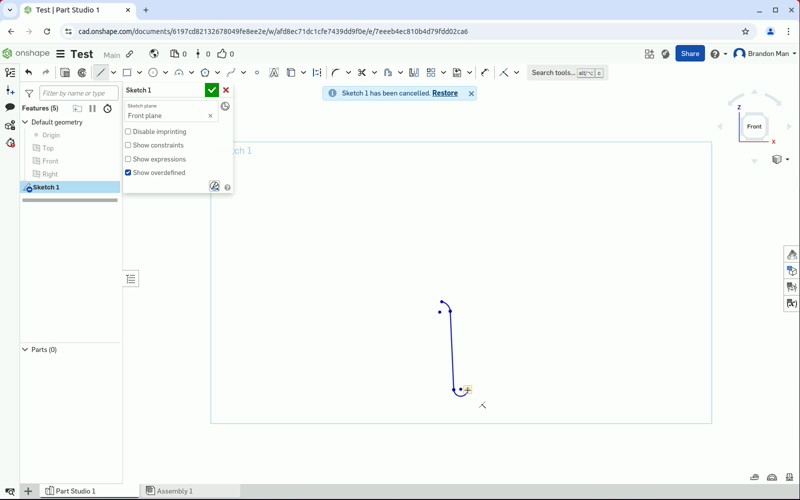
key_down(shift)
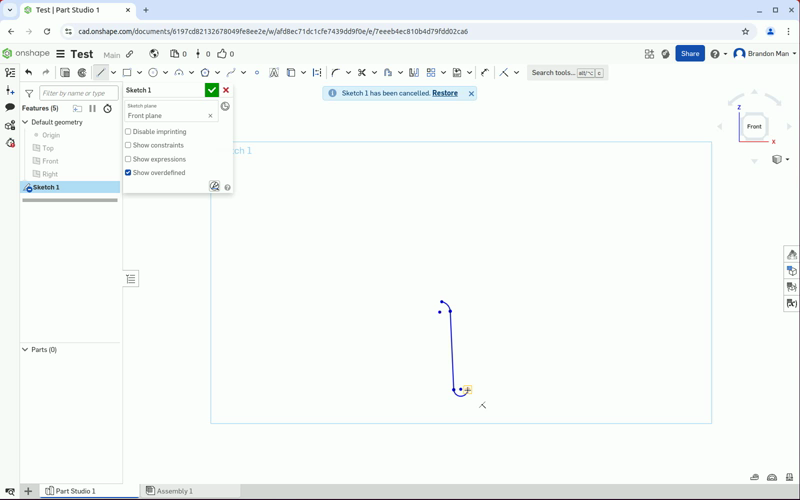
mouse_move(471, 311)
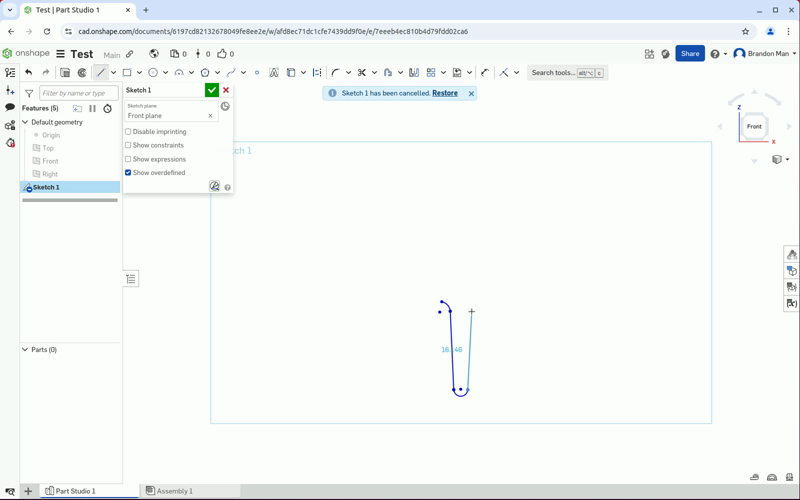
click(471, 311)
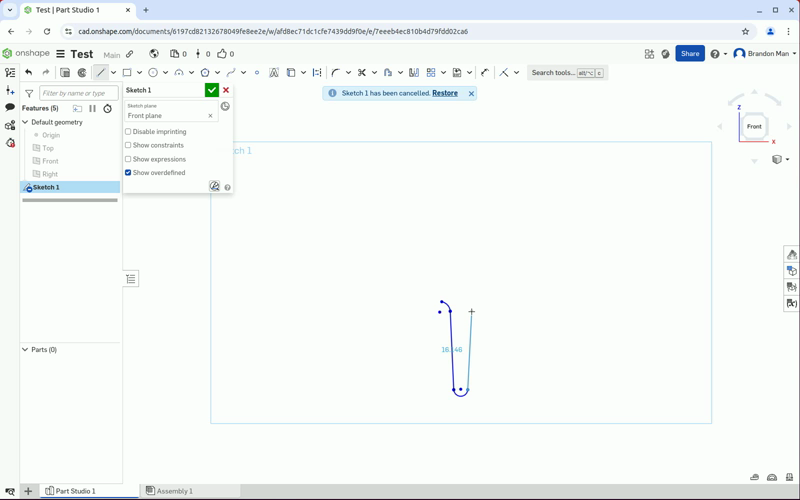
key_up(shift)
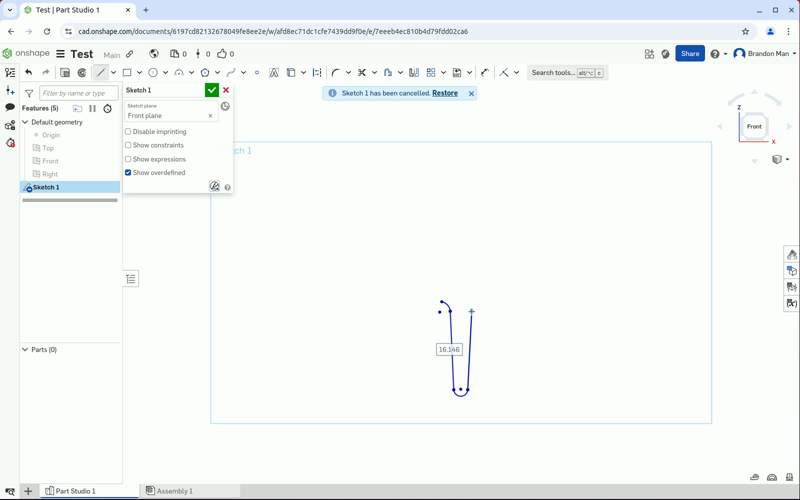
key(esc)
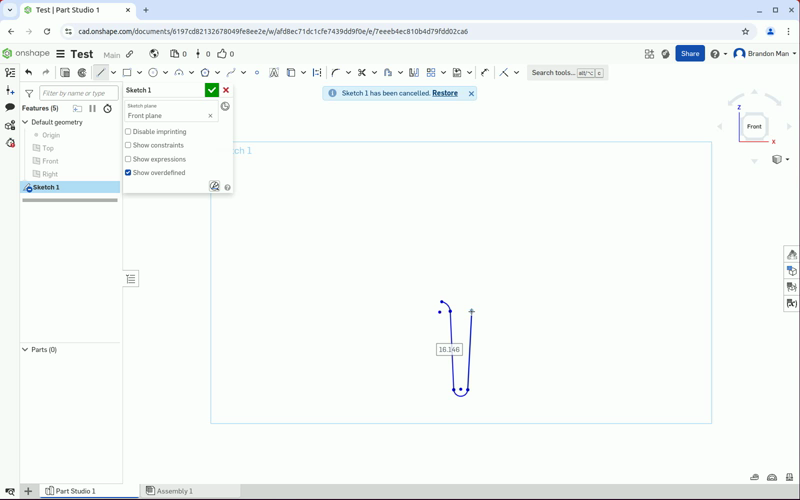
key(a)
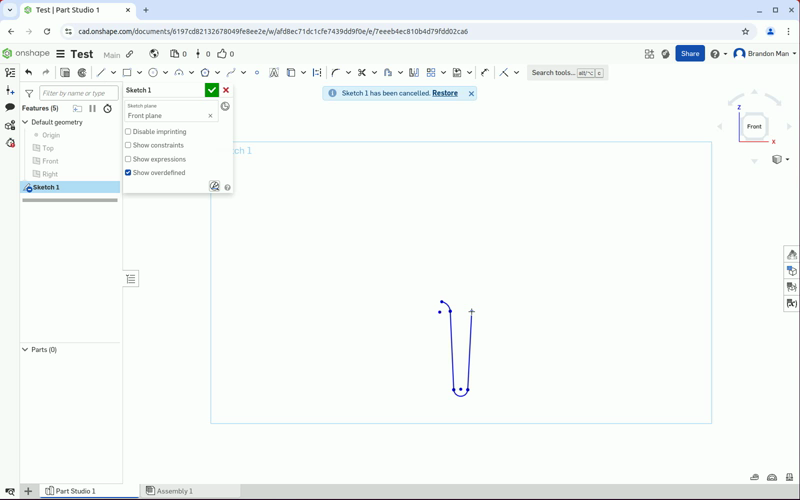
mouse_move(471, 311)
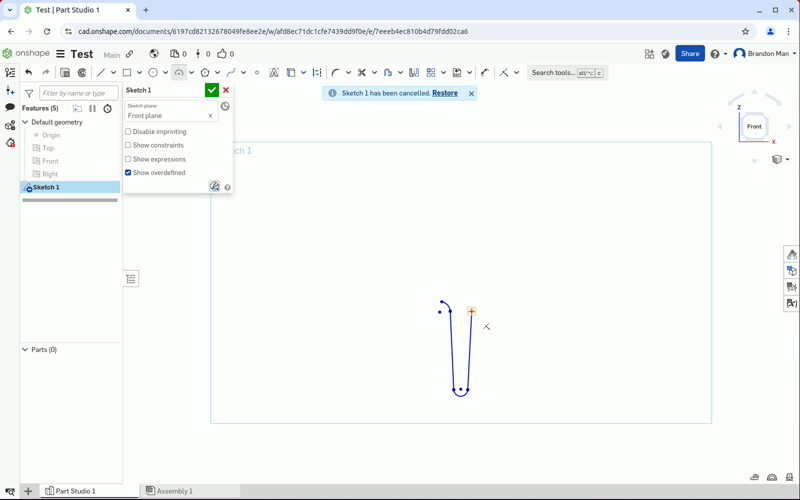
click(471, 311)
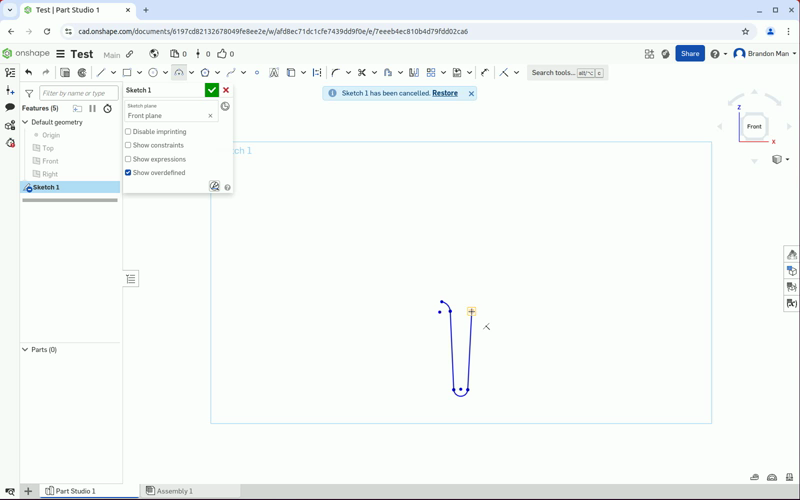
key_down(shift)
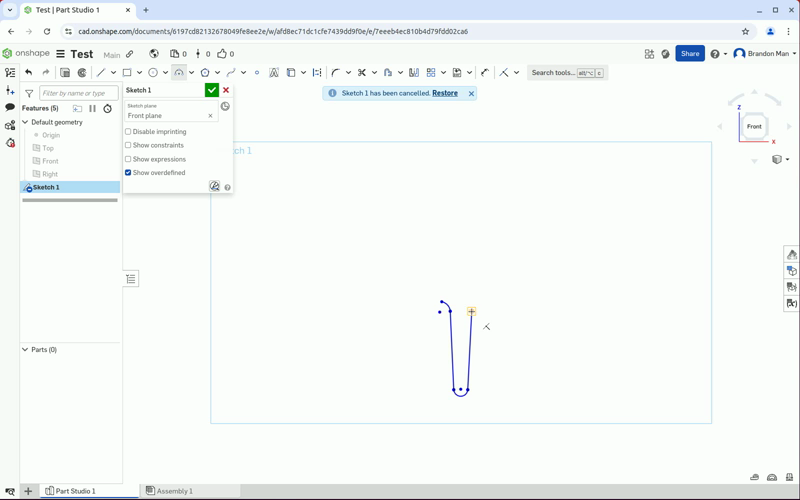
mouse_move(479, 301)
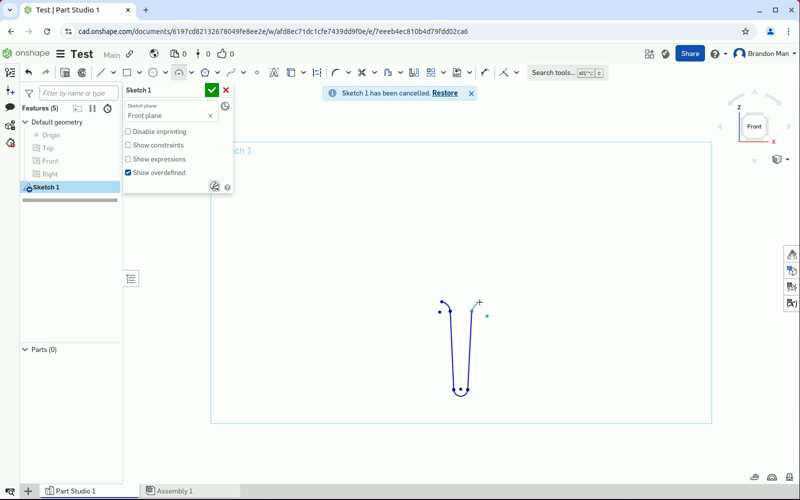
click(479, 301)
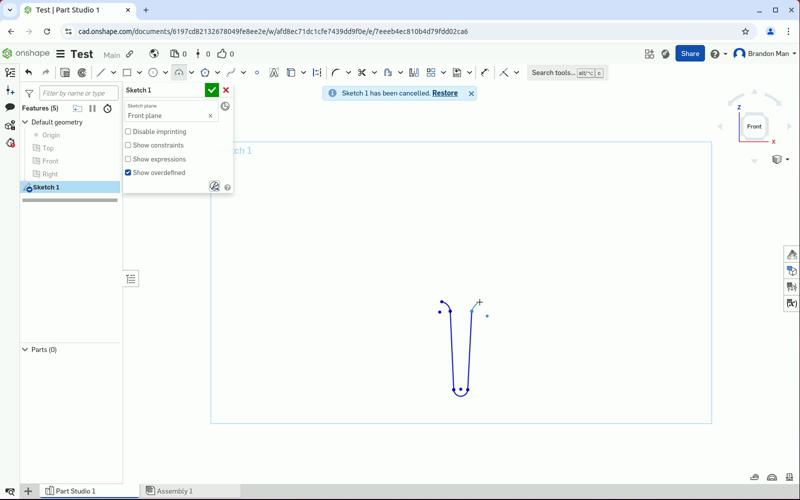
mouse_move(474, 305)
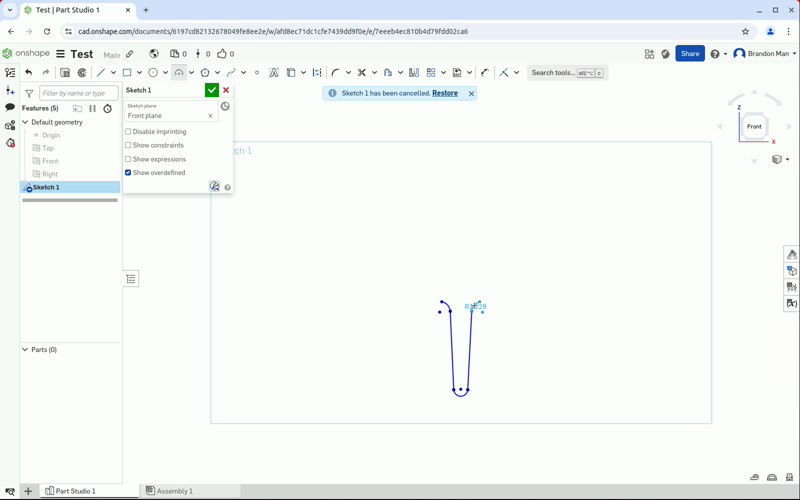
click(474, 305)
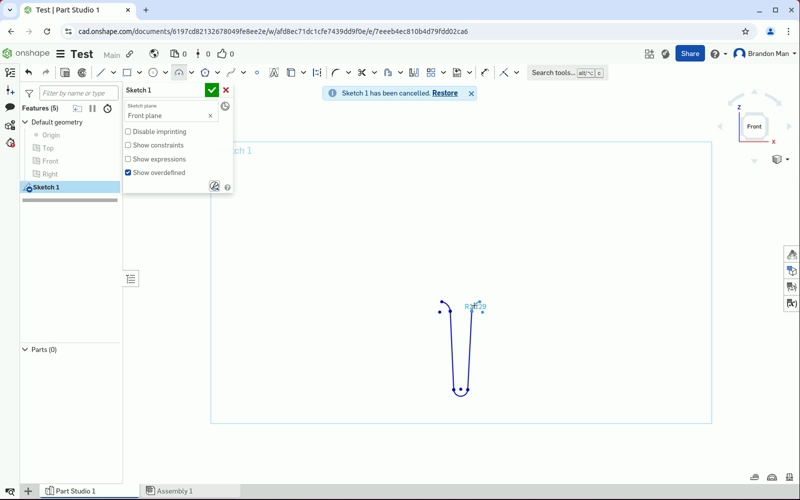
key_up(shift)
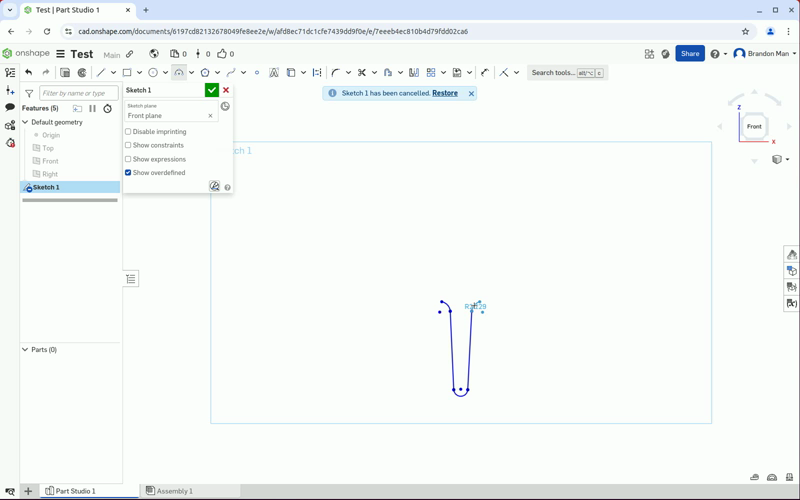
mouse_move(479, 301)
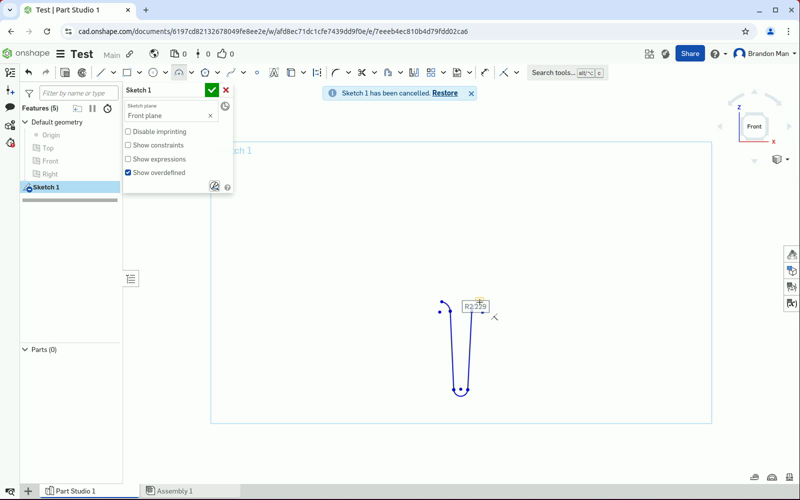
click(479, 301)
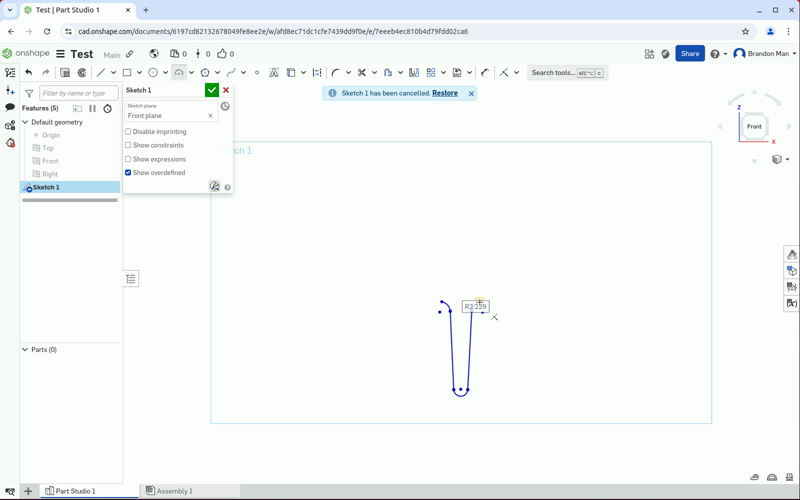
mouse_move(441, 301)
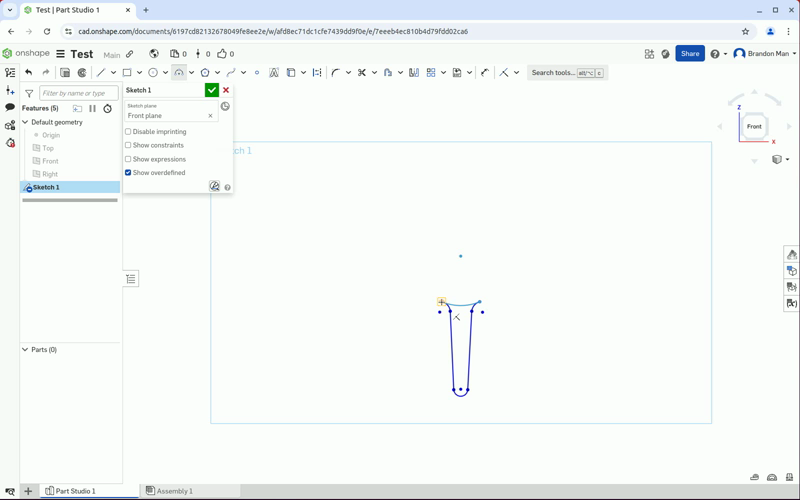
click(441, 301)
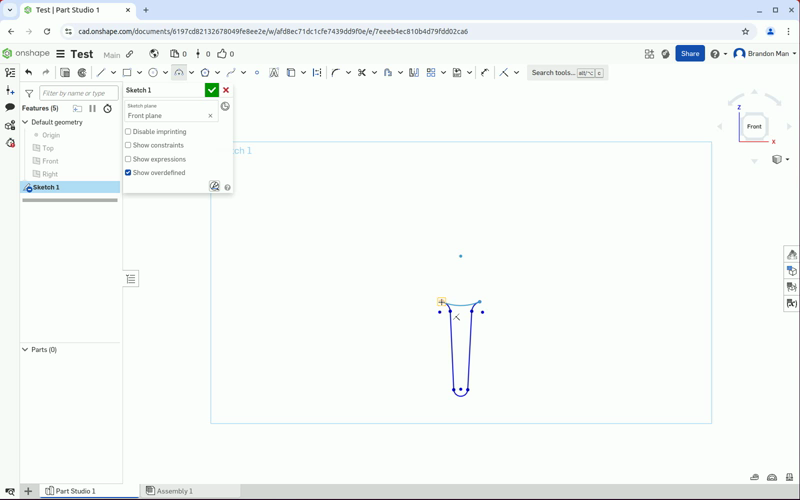
key_down(shift)
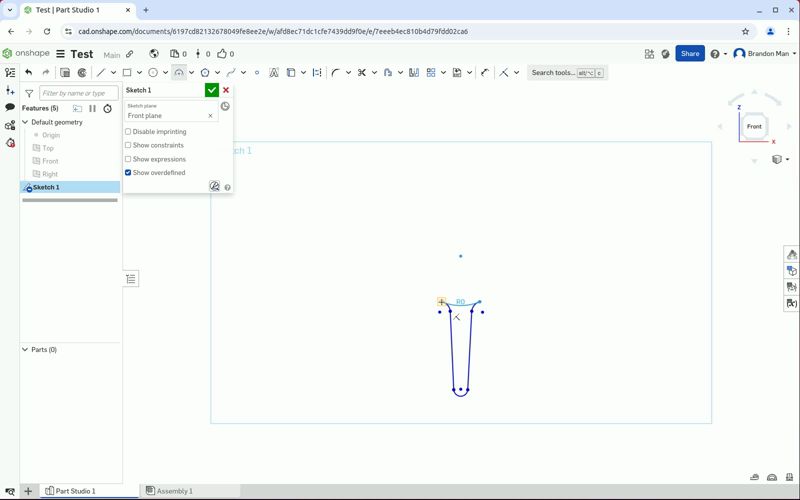
mouse_move(460, 255)
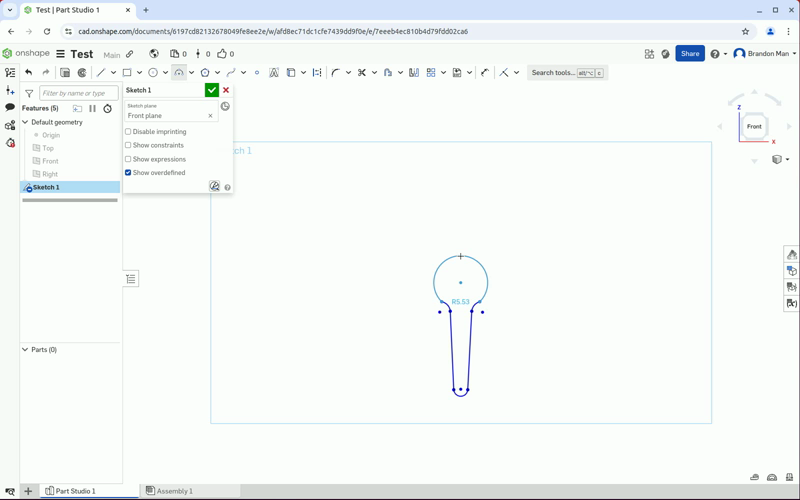
click(460, 255)
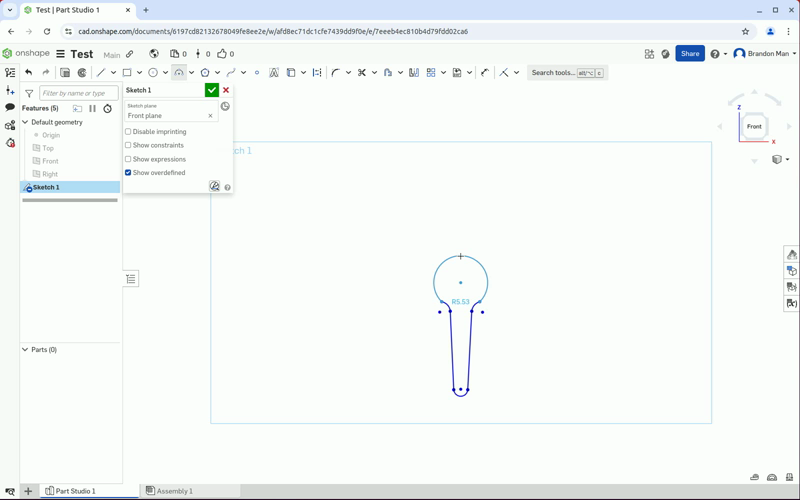
key_up(shift)
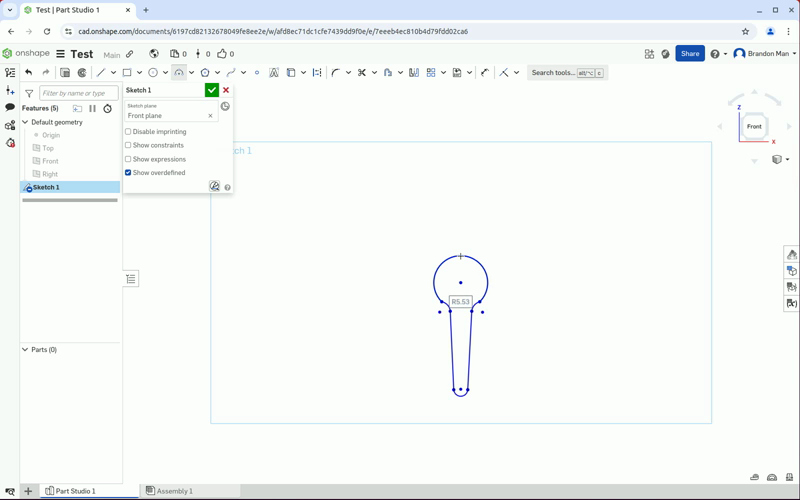
key(esc)
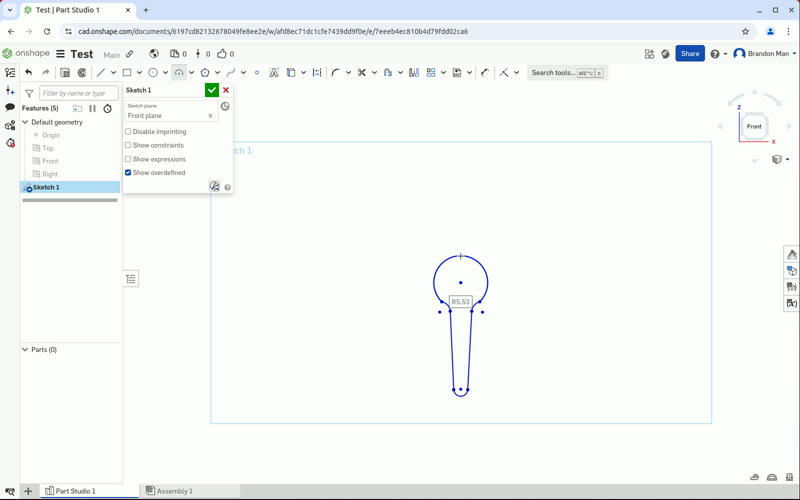
mouse_move(459, 324)
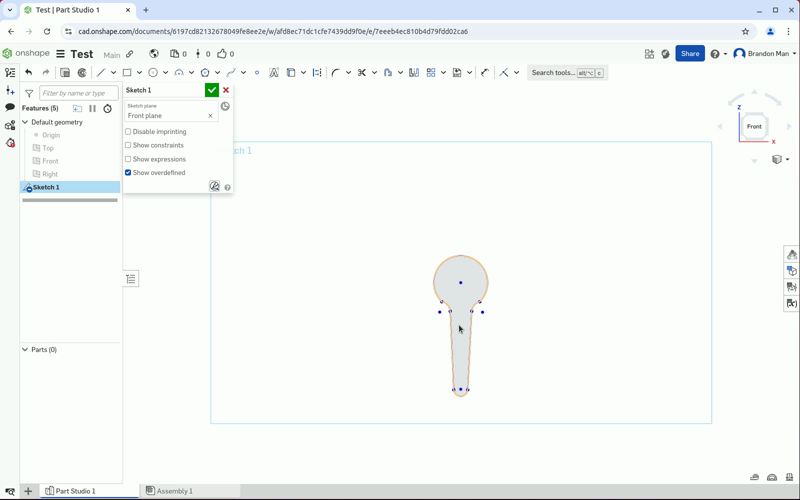
click(459, 324)
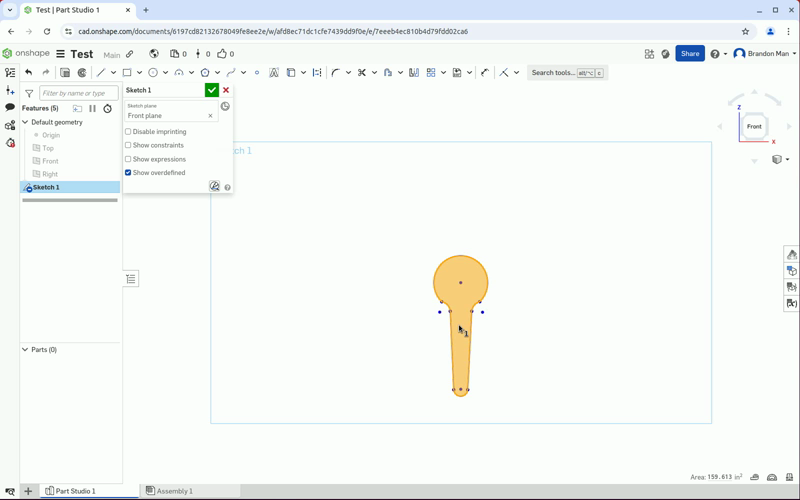
mouse_move(73, 352)
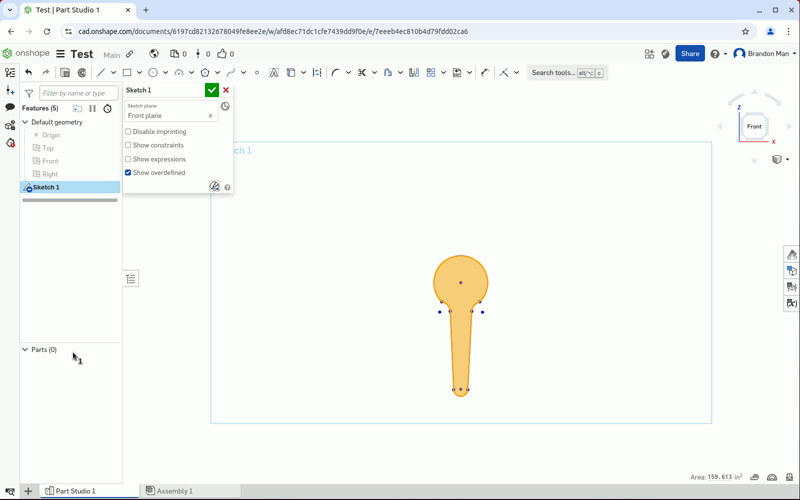
key(shift+y)
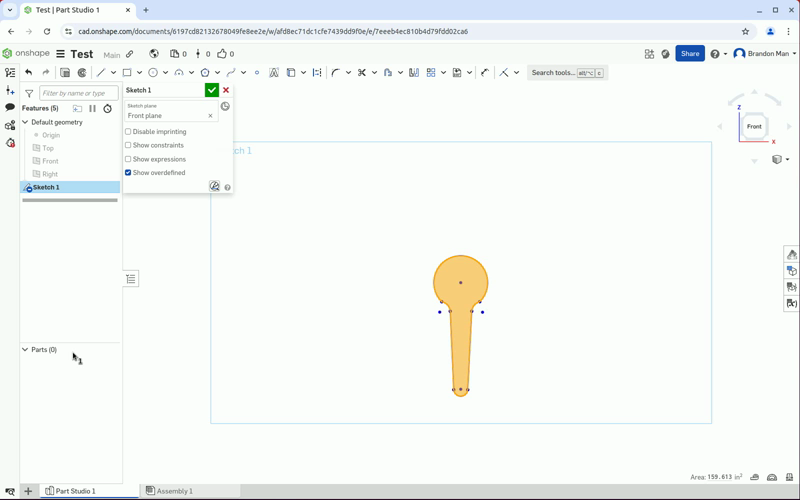
key(shift+e)
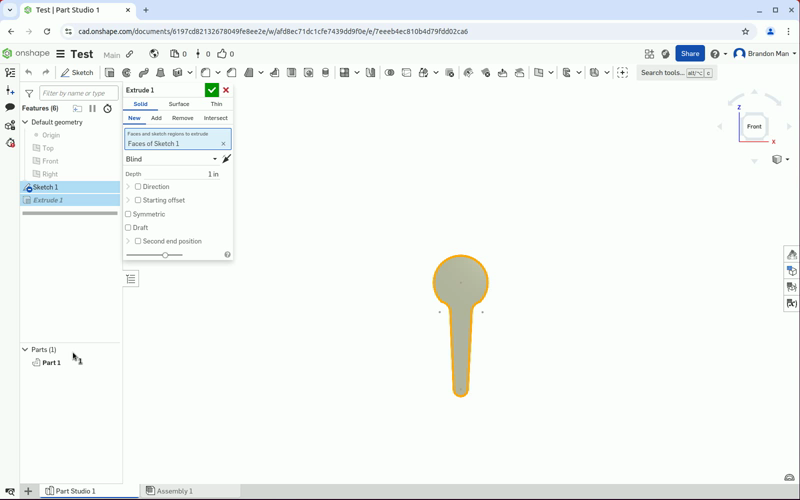
mouse_move(143, 106)
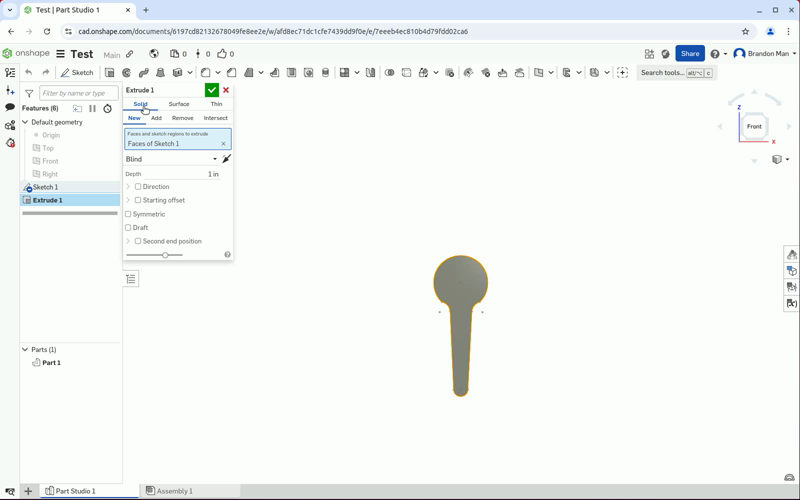
click(143, 106)
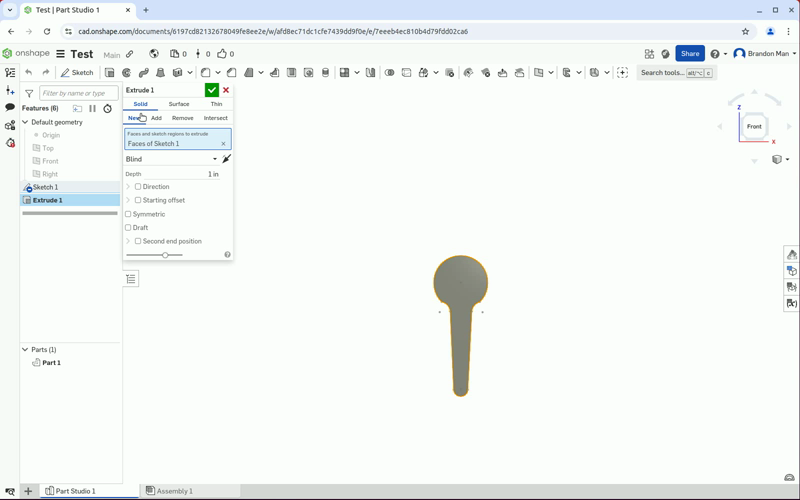
mouse_move(137, 120)
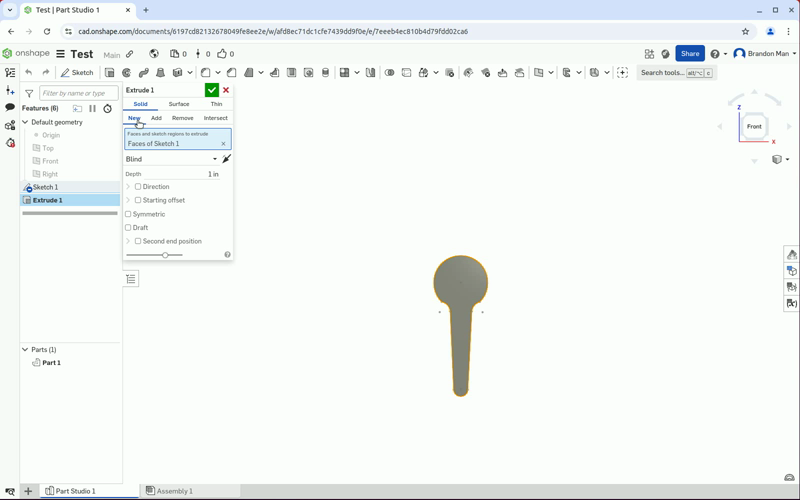
click(137, 120)
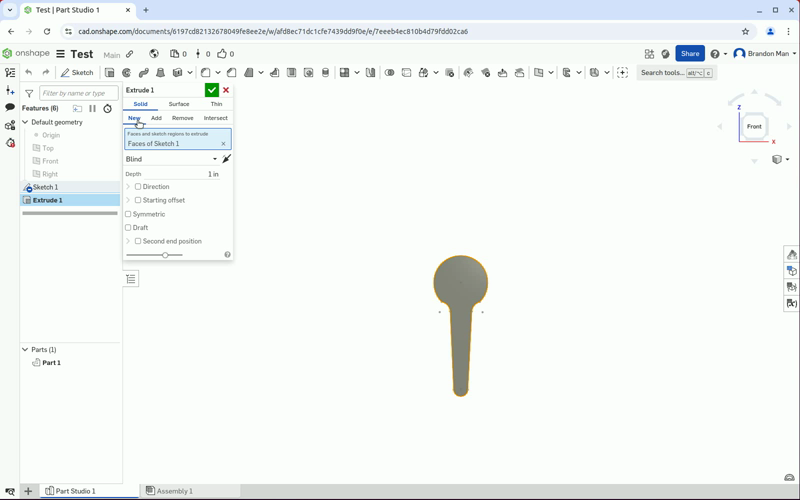
key(tab, 4)
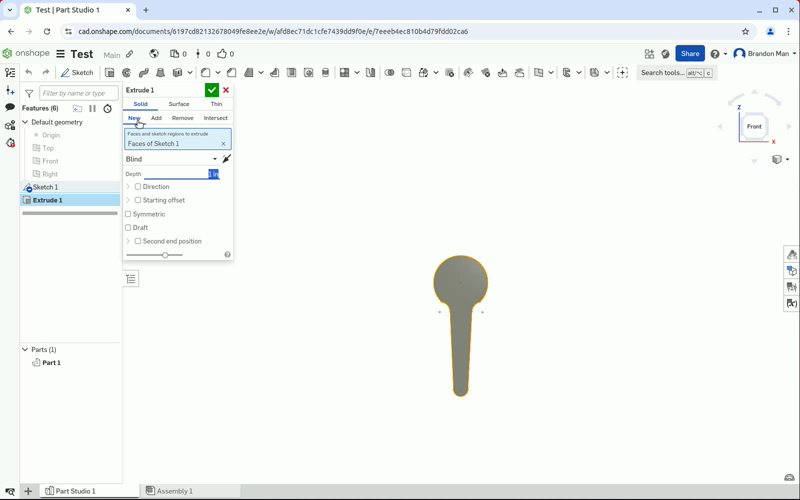
text(0.241)
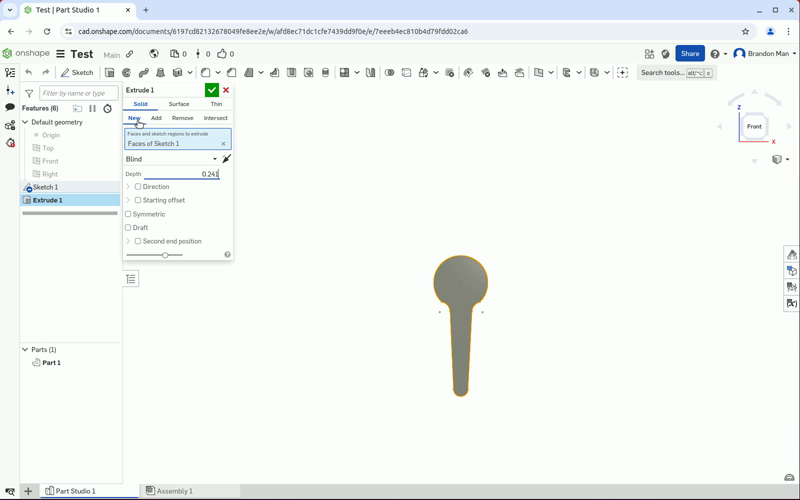
key(enter)
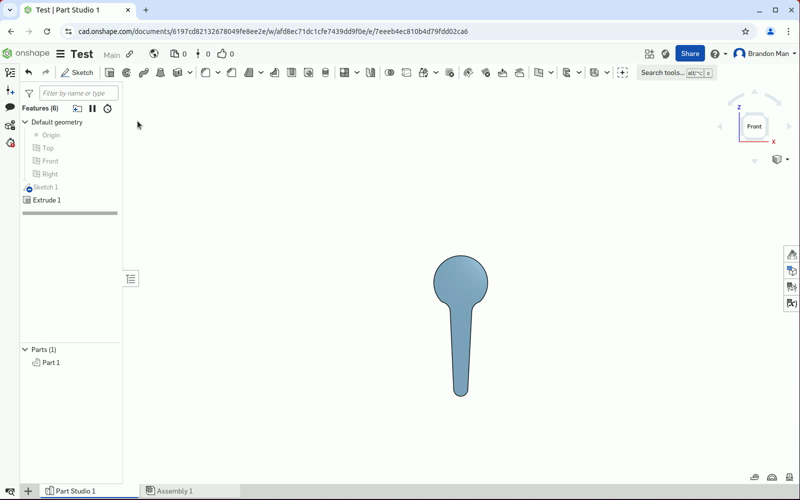
key(shift+h)
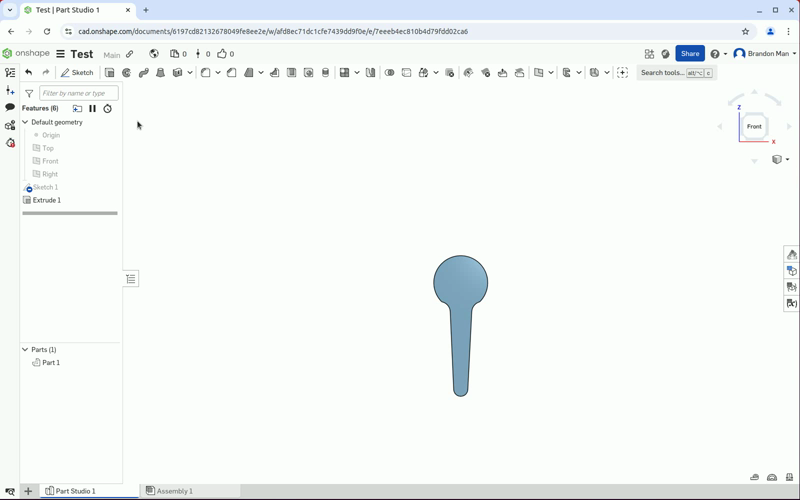
key(shift+h)
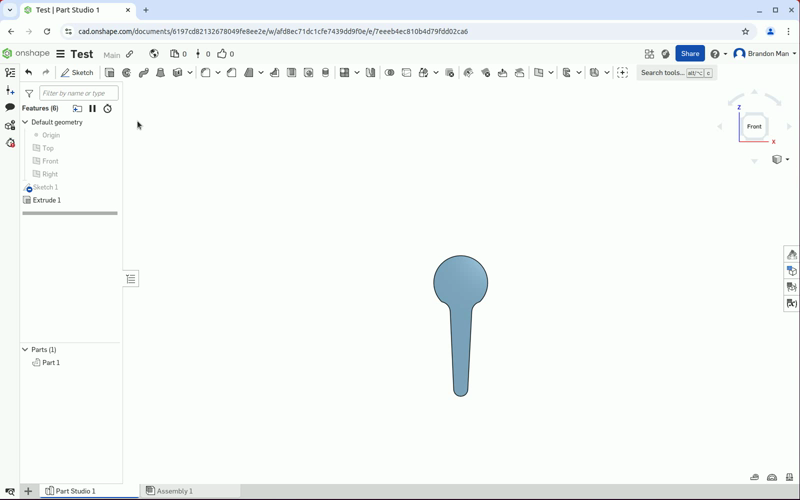
mouse_move(73, 189)
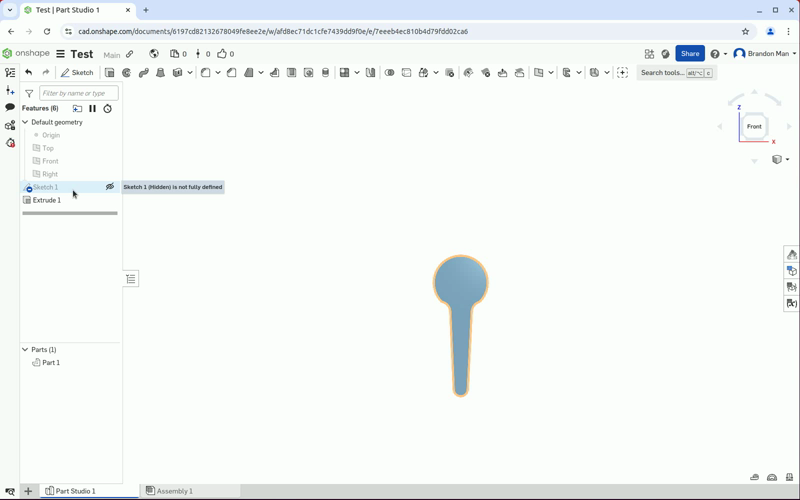
click(73, 189)
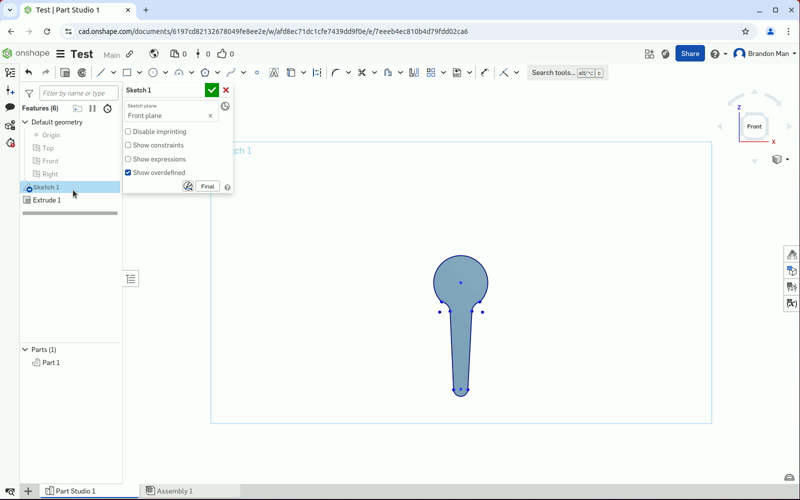
mouse_move(229, 92)
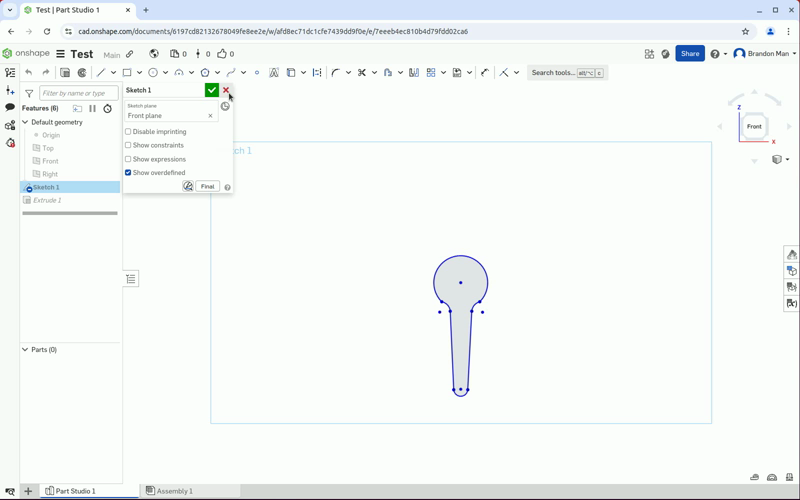
click(229, 92)
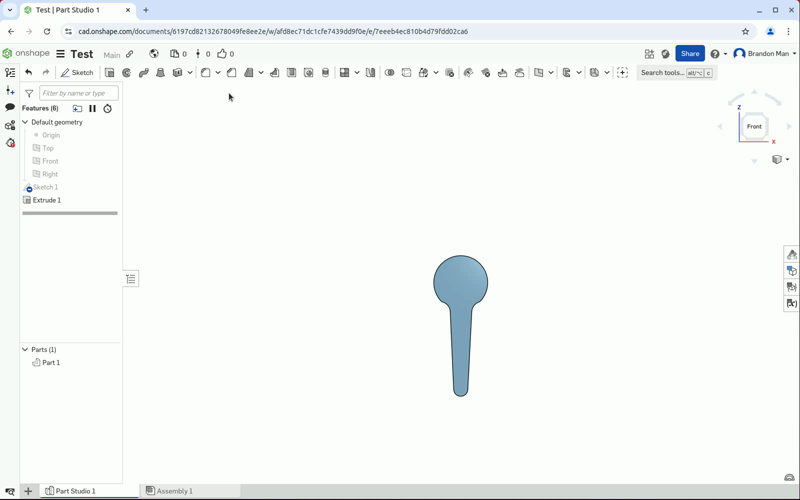
mouse_move(541, 75)
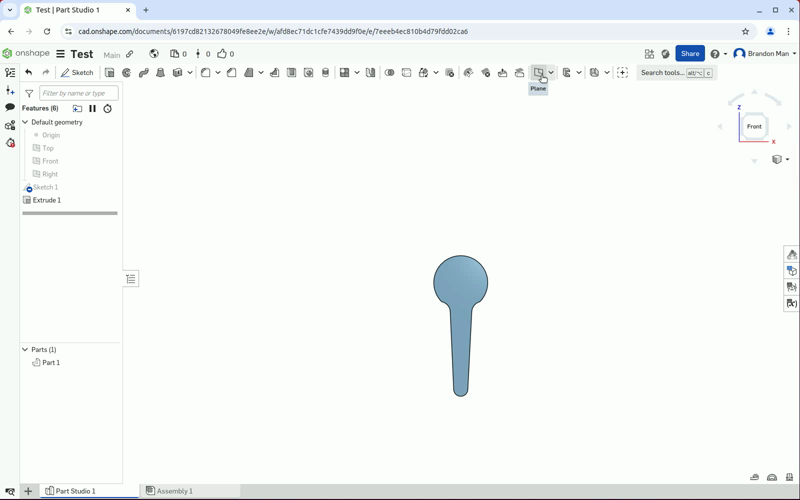
click(541, 75)
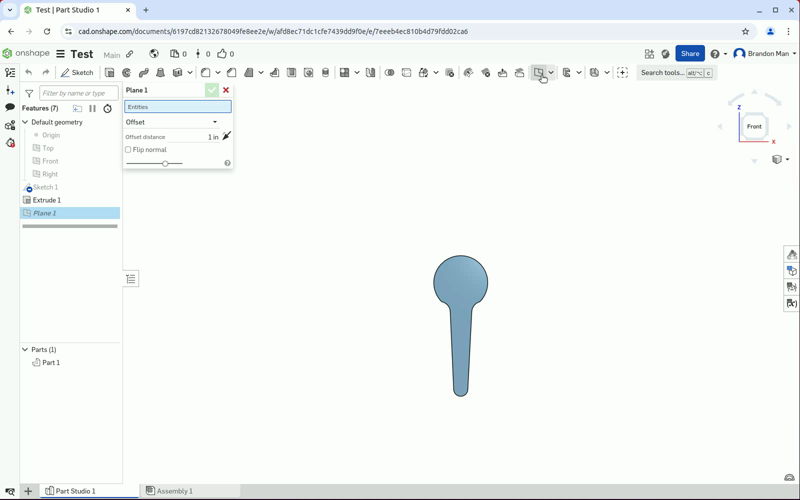
mouse_move(73, 163)
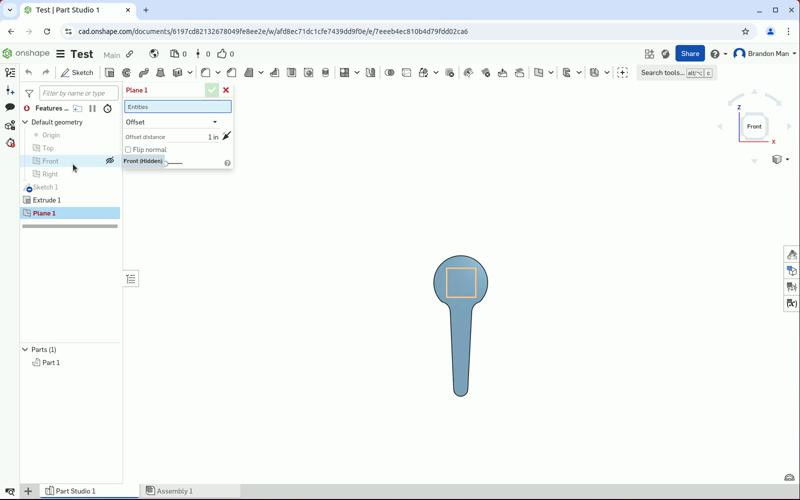
click(73, 163)
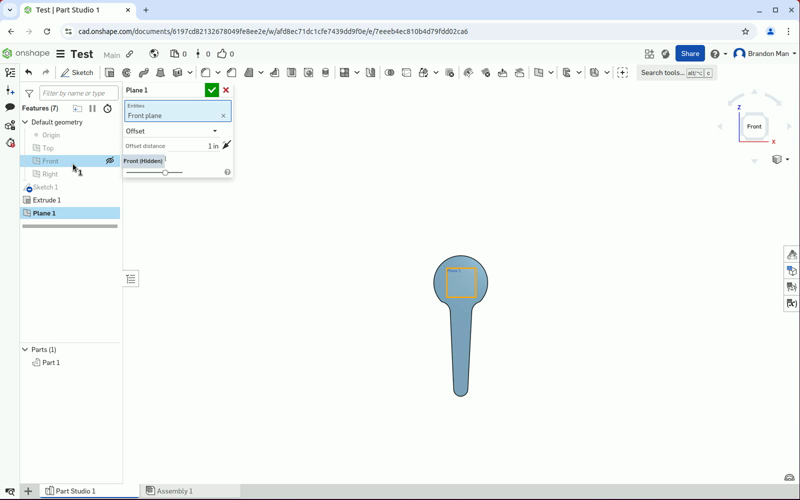
key(tab, 2)
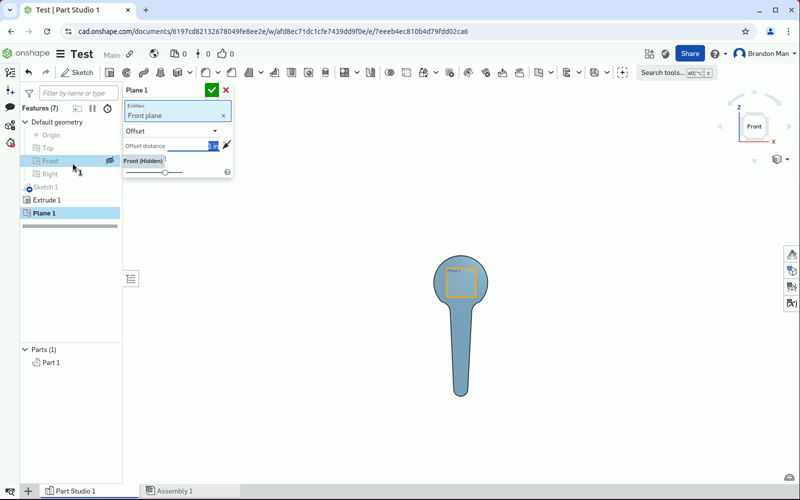
text(0.246)
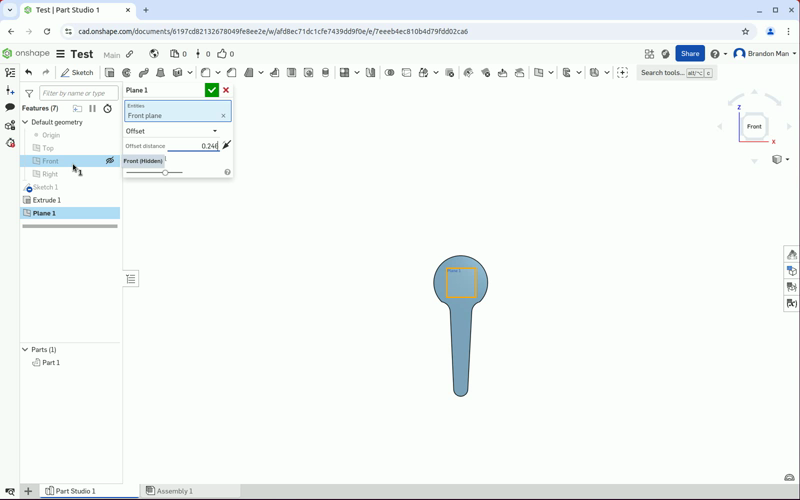
key(enter, 2)
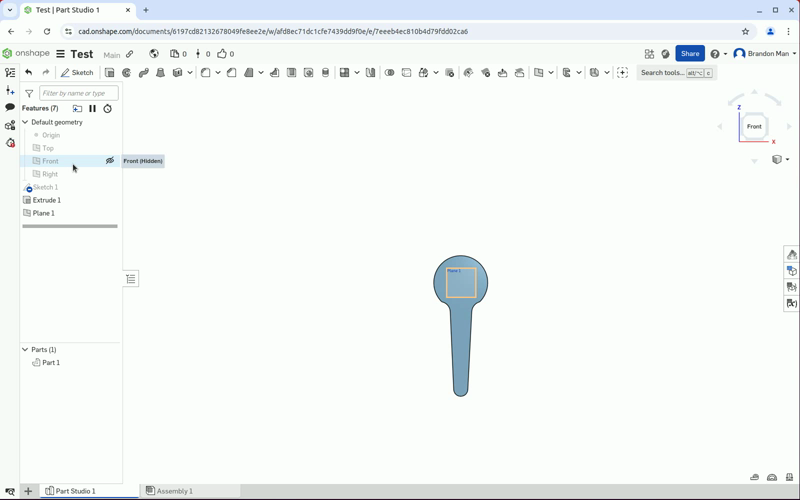
key(shift+s)
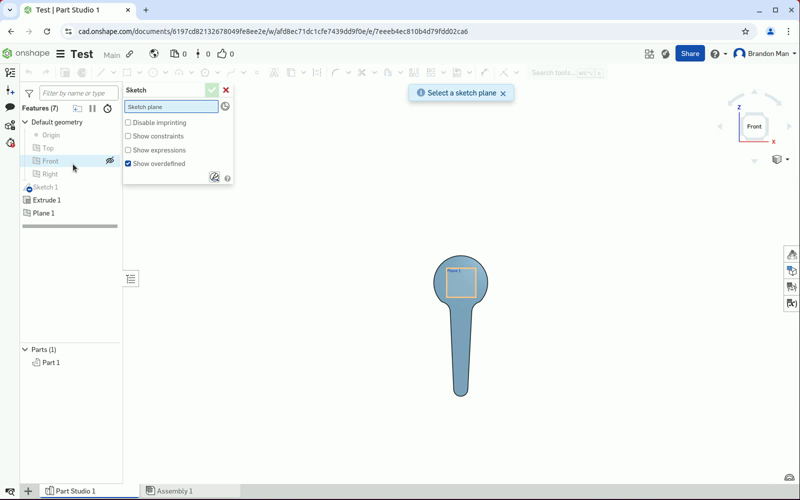
mouse_move(73, 215)
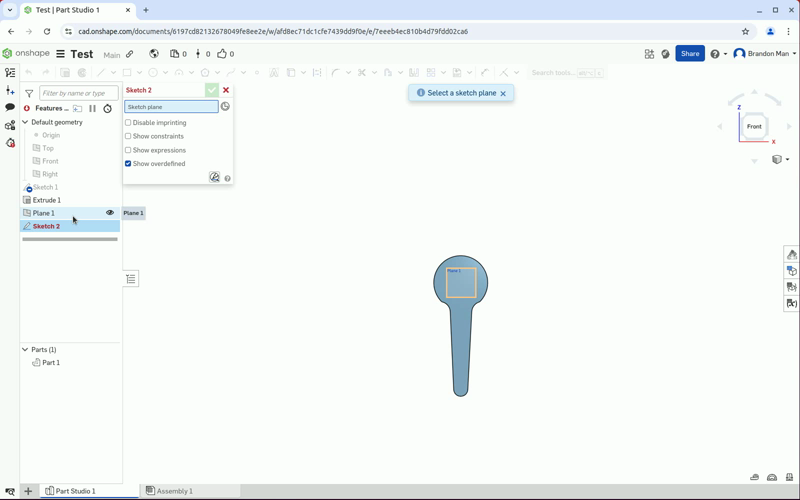
click(73, 215)
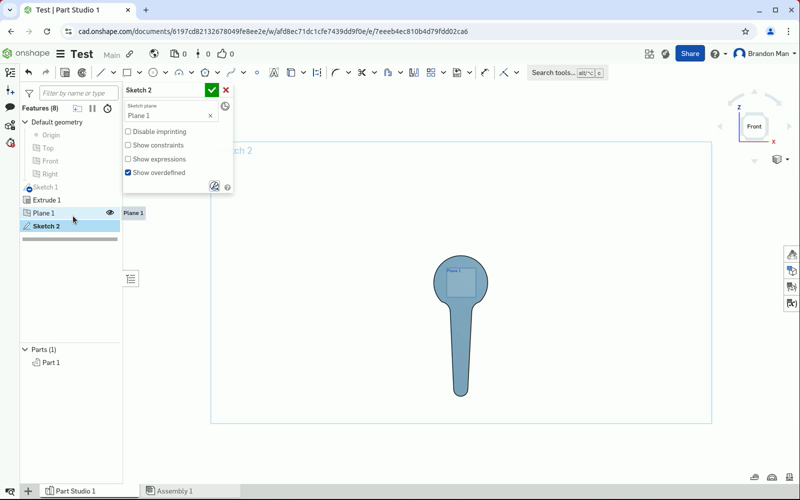
mouse_move(73, 352)
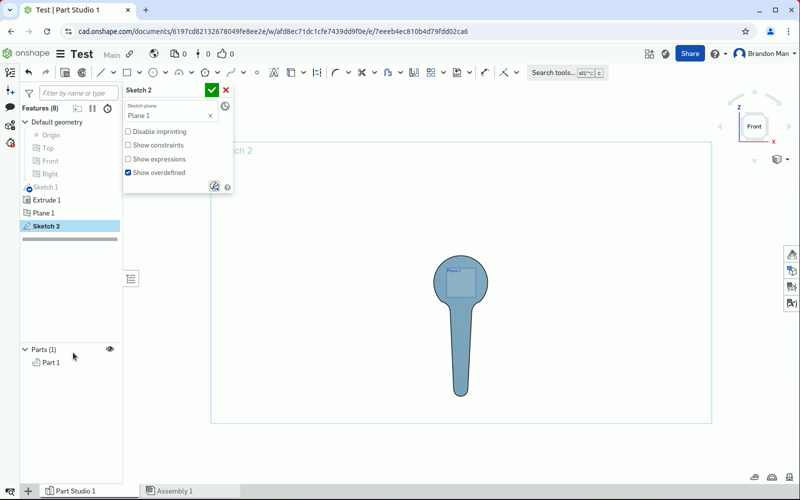
key(y)
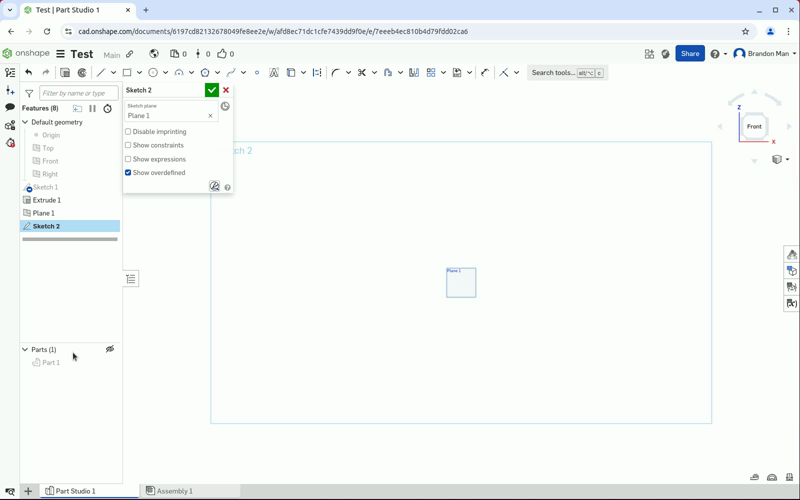
key(l)
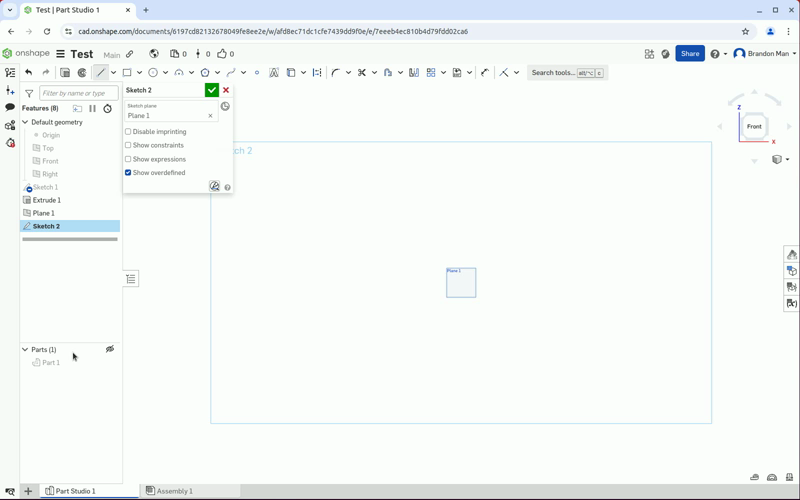
key_down(shift)
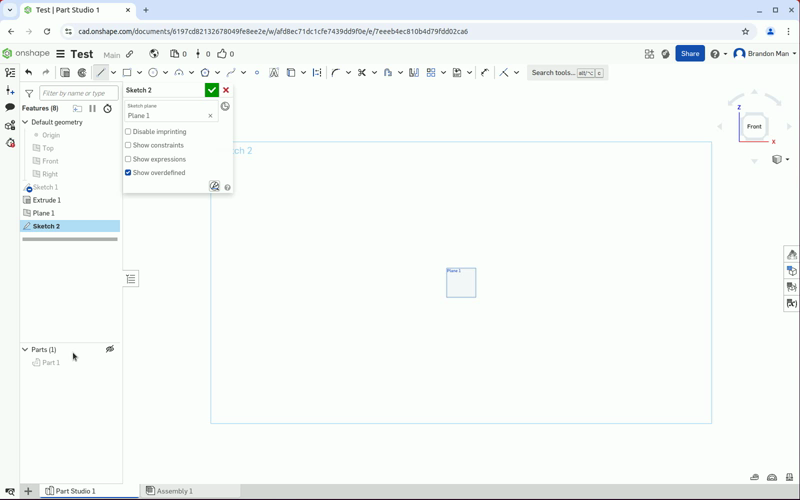
mouse_move(440, 279)
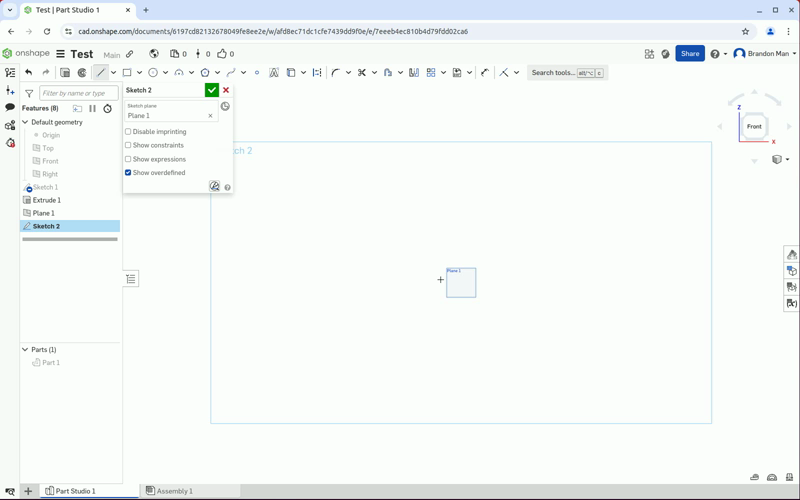
click(440, 279)
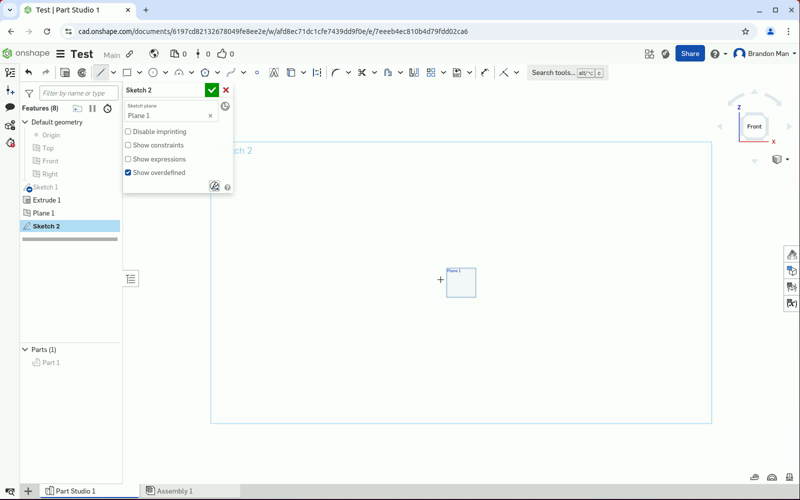
key_up(shift)
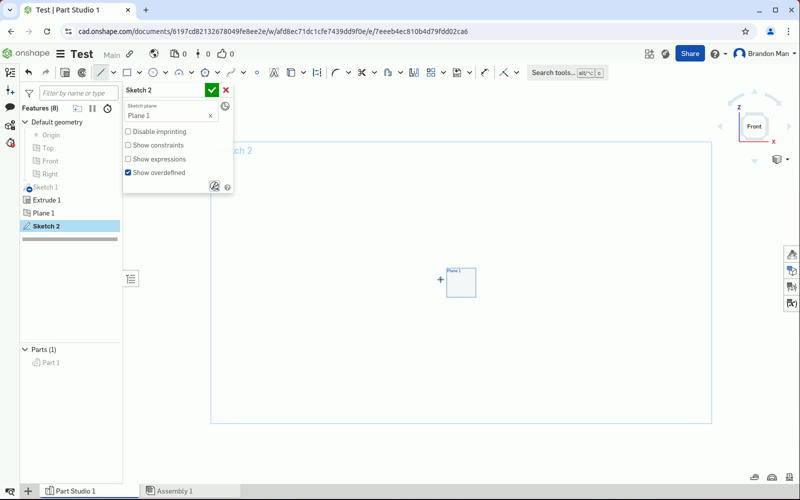
key_down(shift)
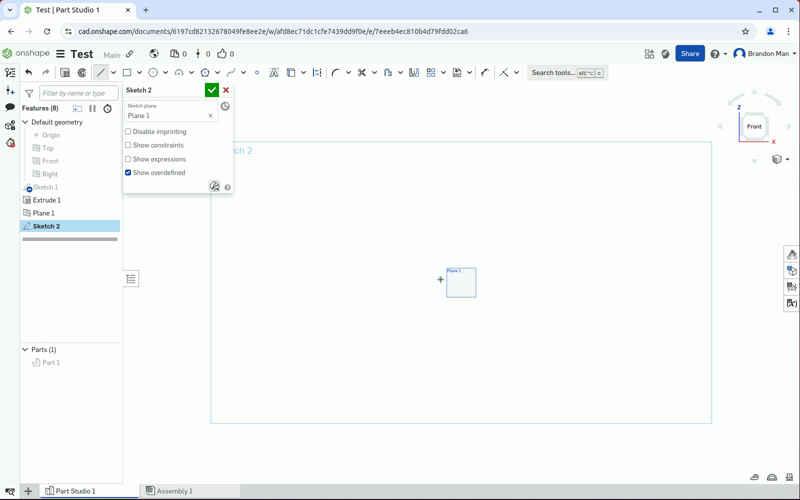
mouse_move(470, 279)
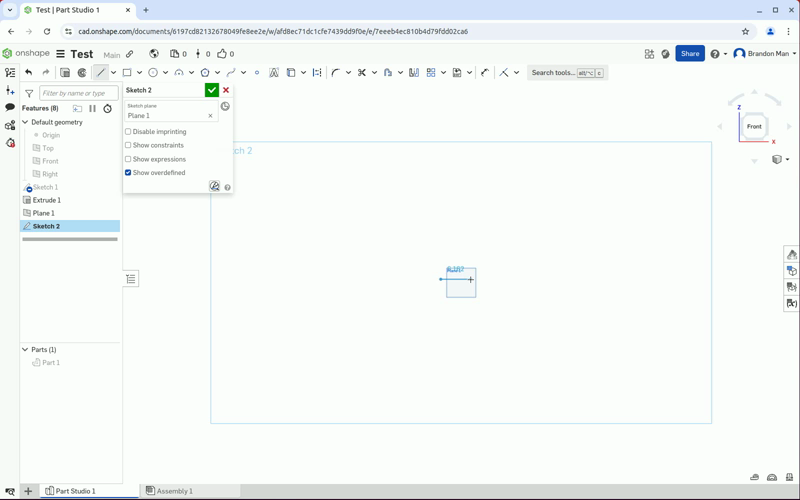
mouse_move(447, 298)
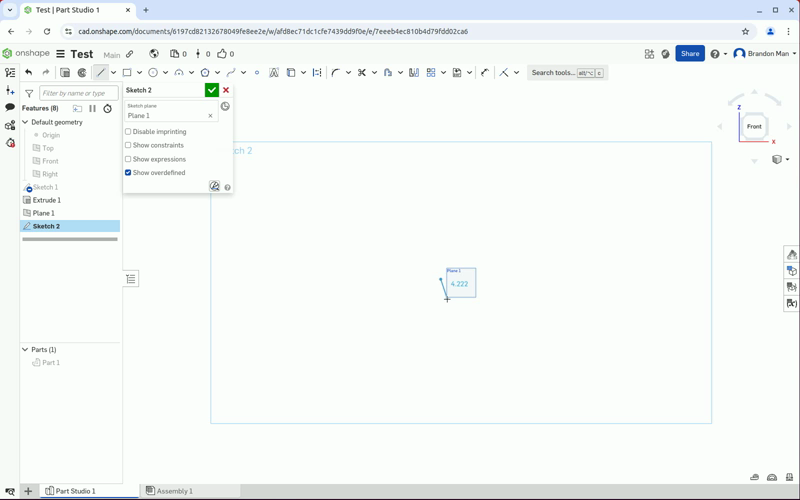
click(447, 298)
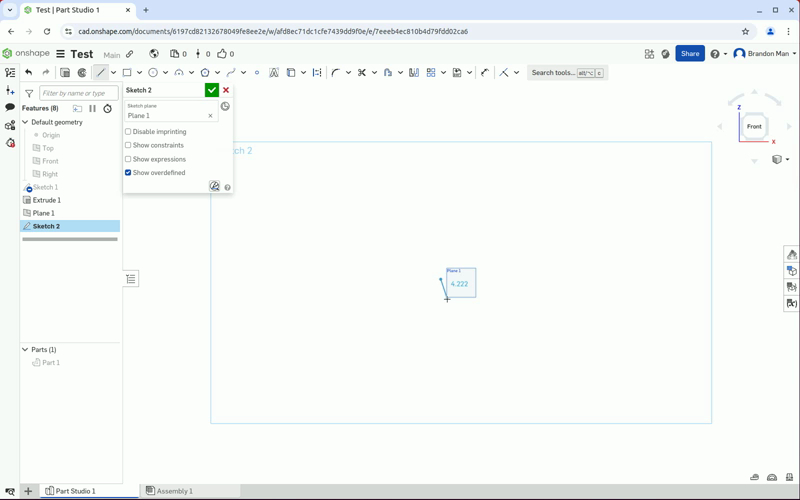
key_up(shift)
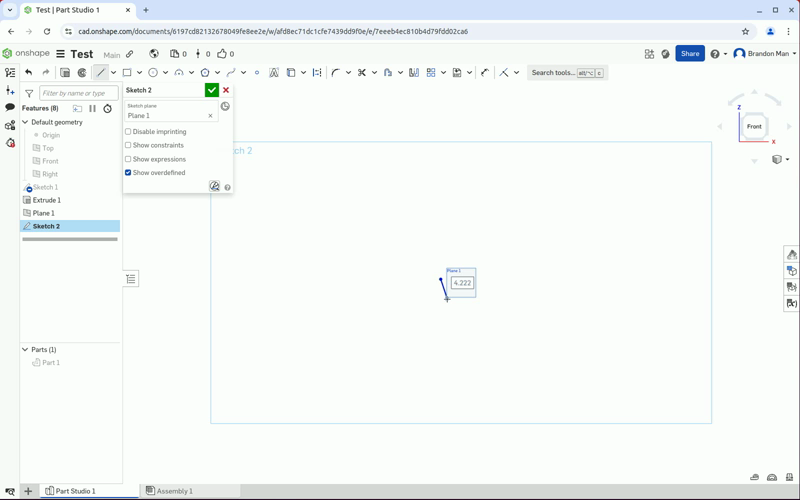
key_down(shift)
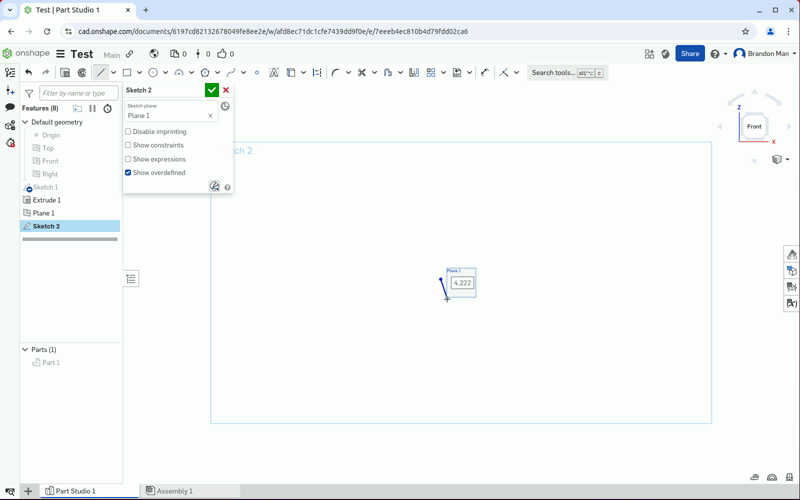
mouse_move(477, 298)
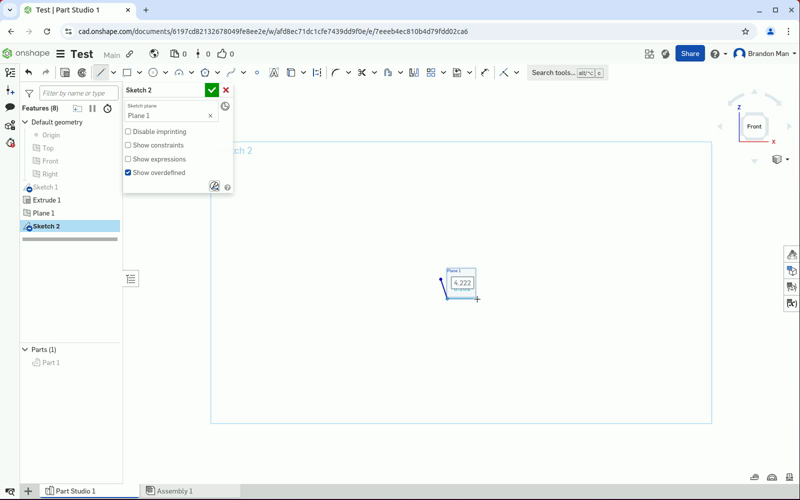
mouse_move(467, 302)
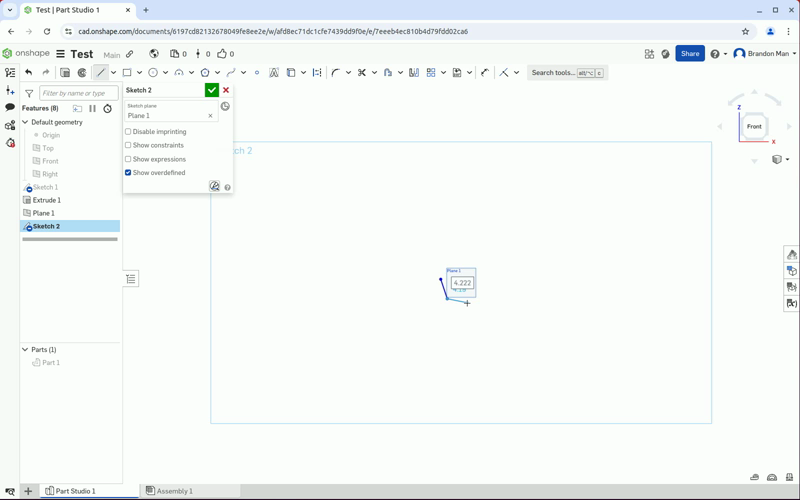
click(467, 302)
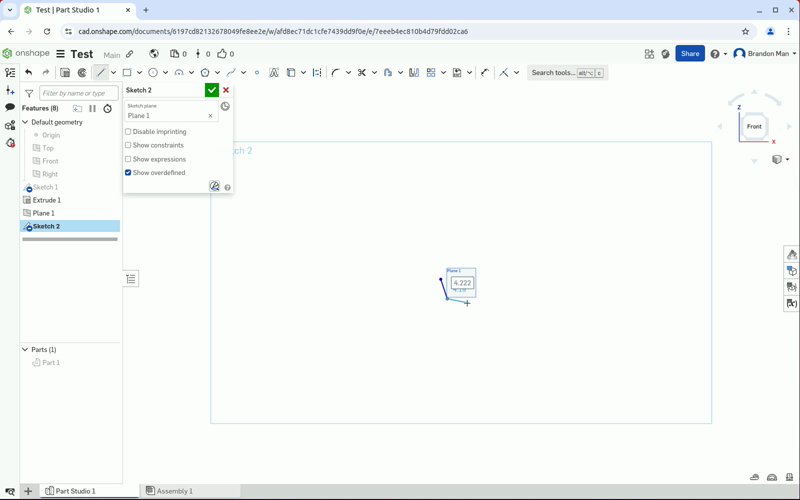
key_up(shift)
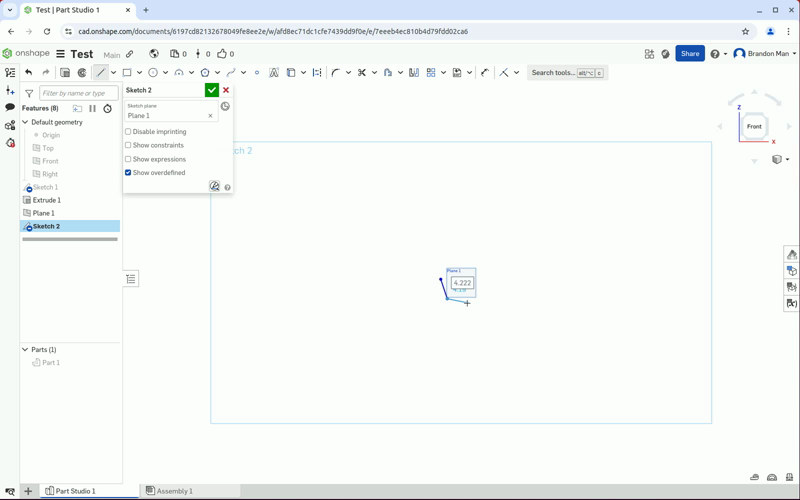
key_down(shift)
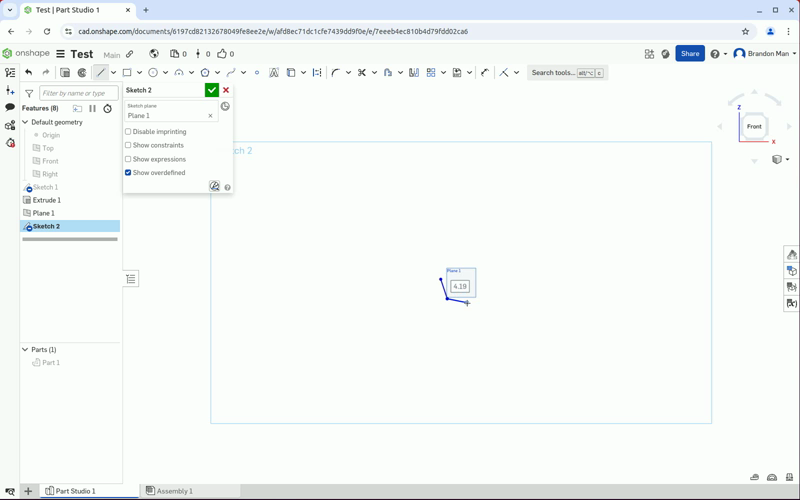
mouse_move(497, 302)
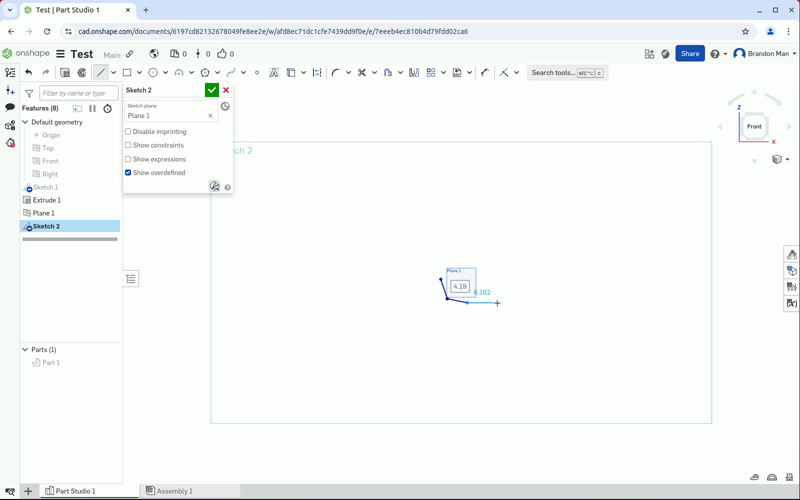
mouse_move(480, 287)
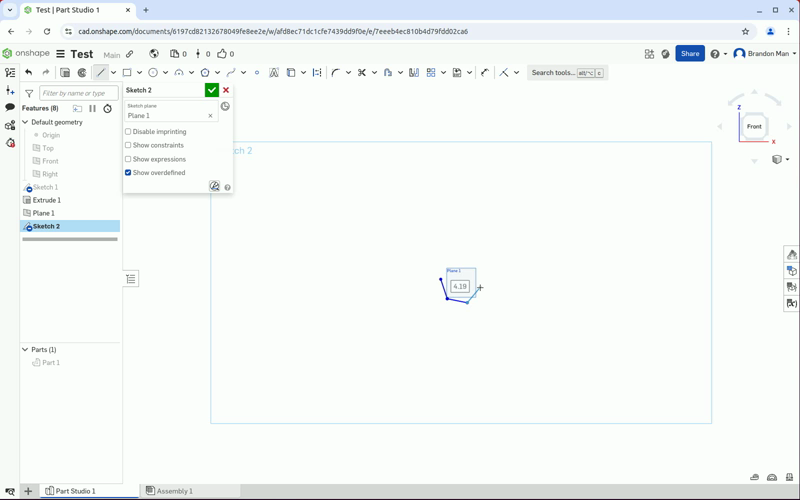
click(480, 287)
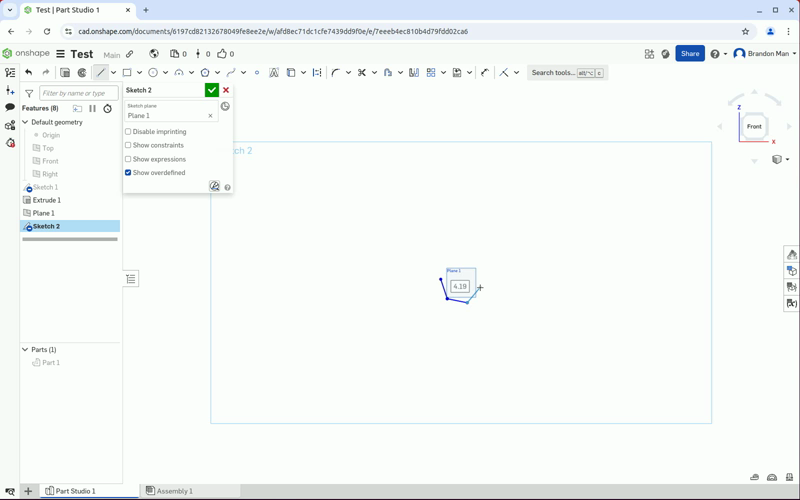
key_up(shift)
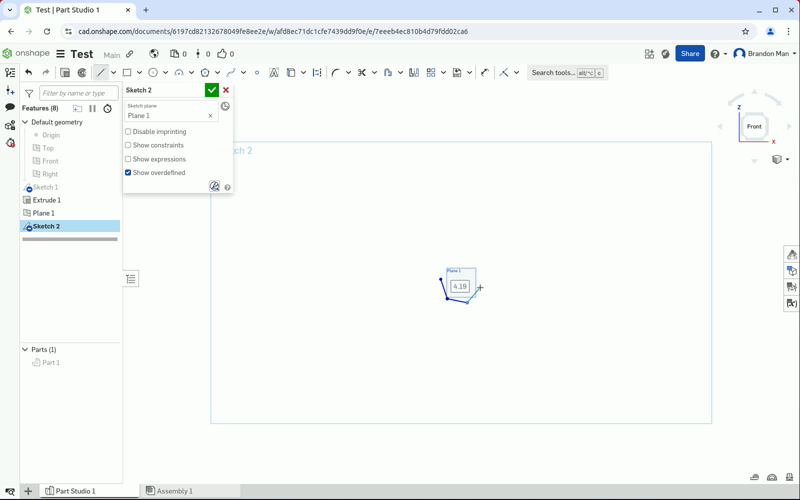
key_down(shift)
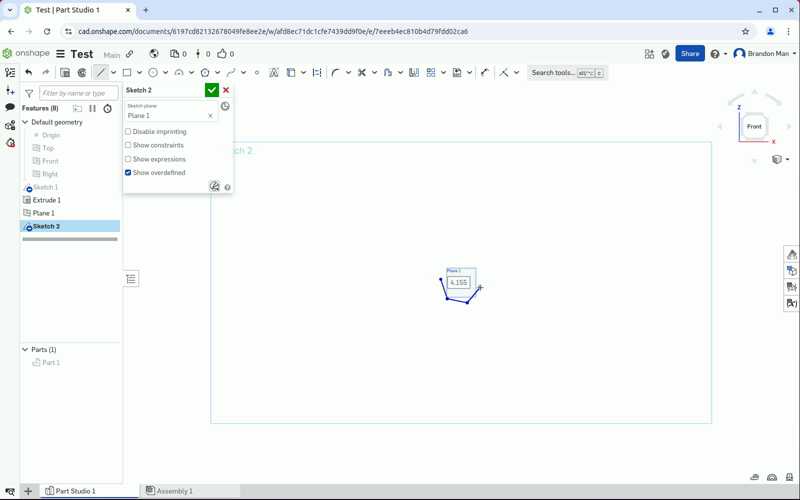
mouse_move(510, 287)
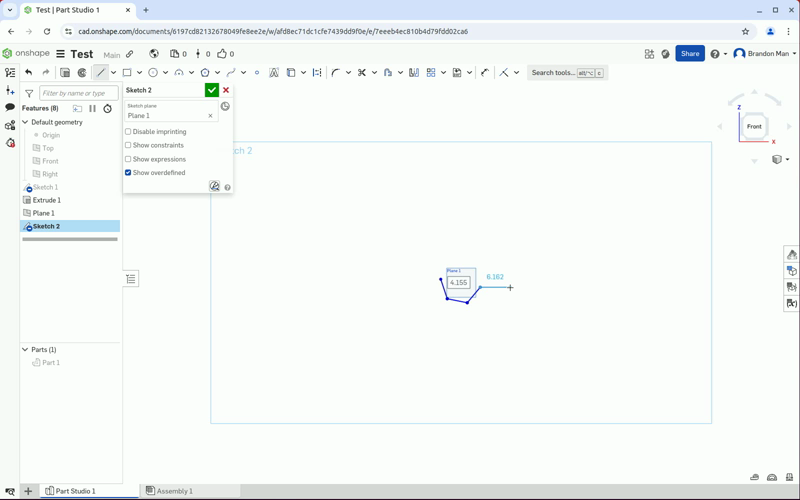
mouse_move(474, 268)
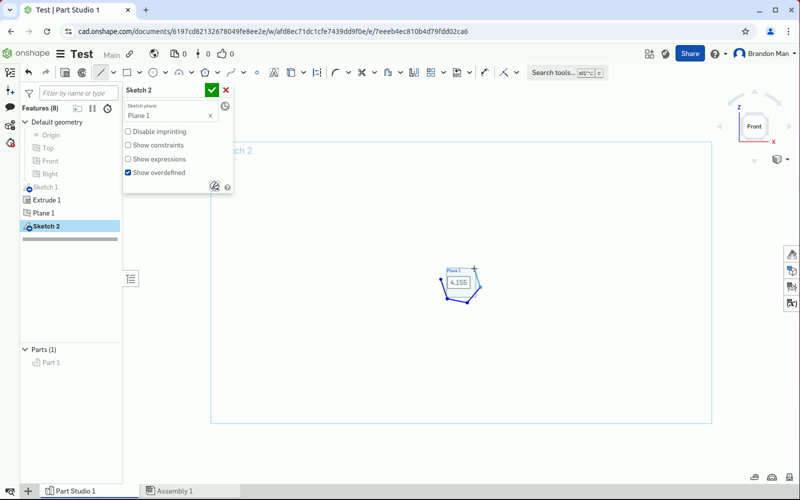
click(474, 268)
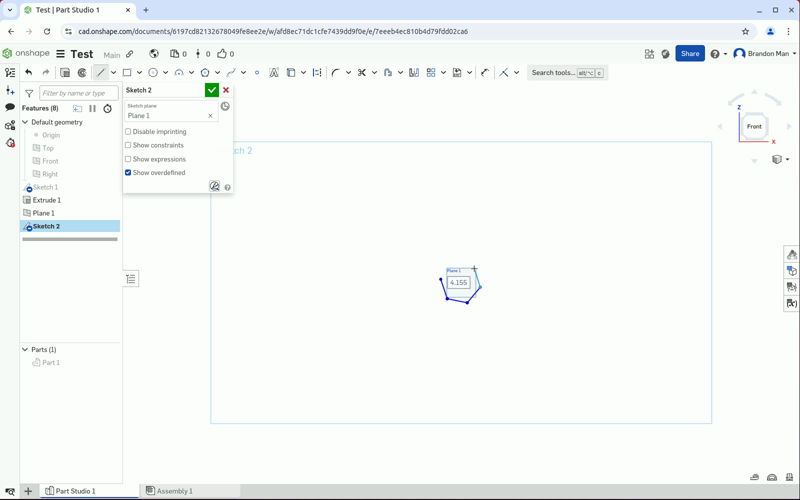
key_up(shift)
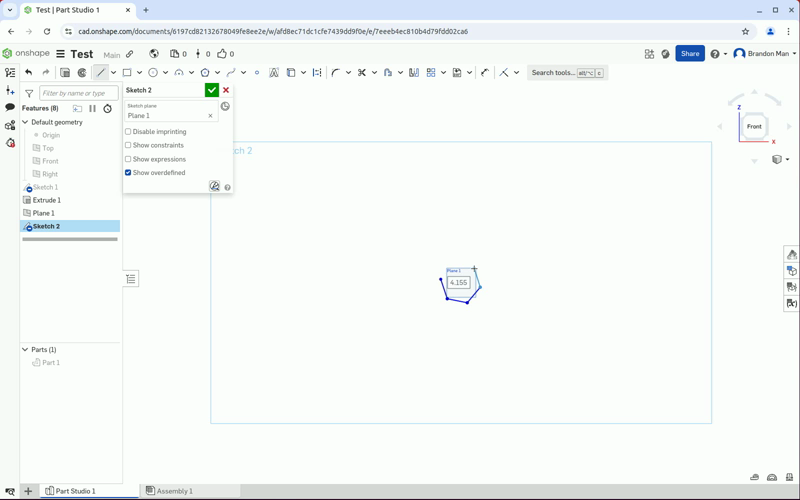
key_down(shift)
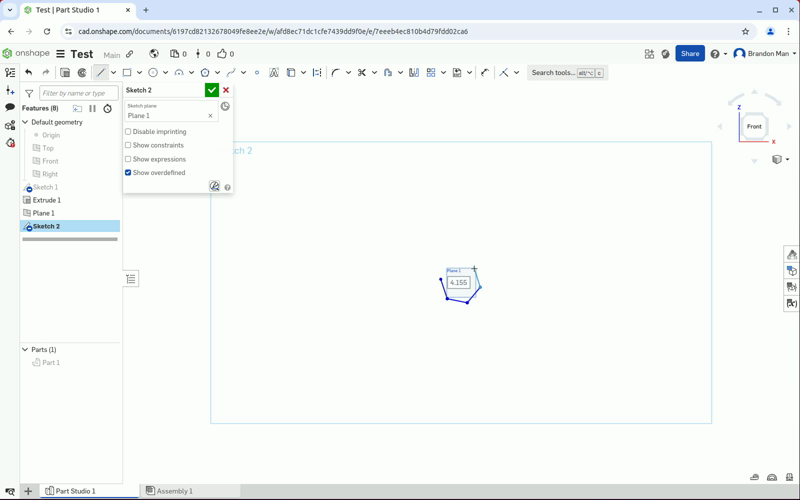
mouse_move(504, 268)
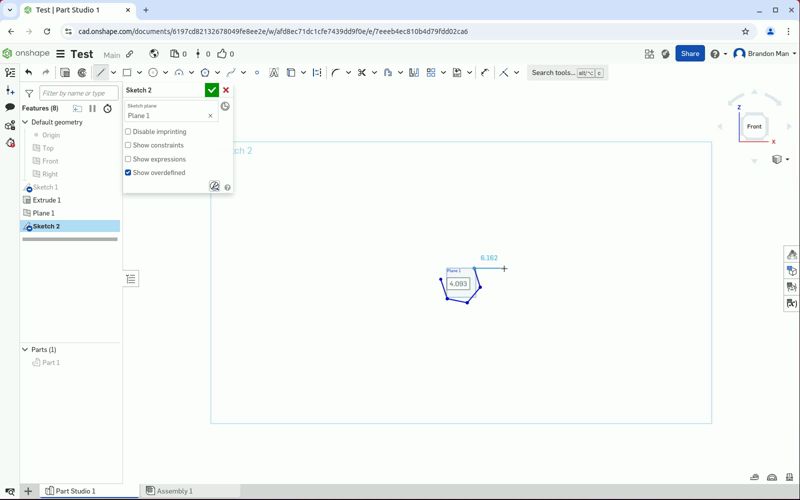
mouse_move(454, 264)
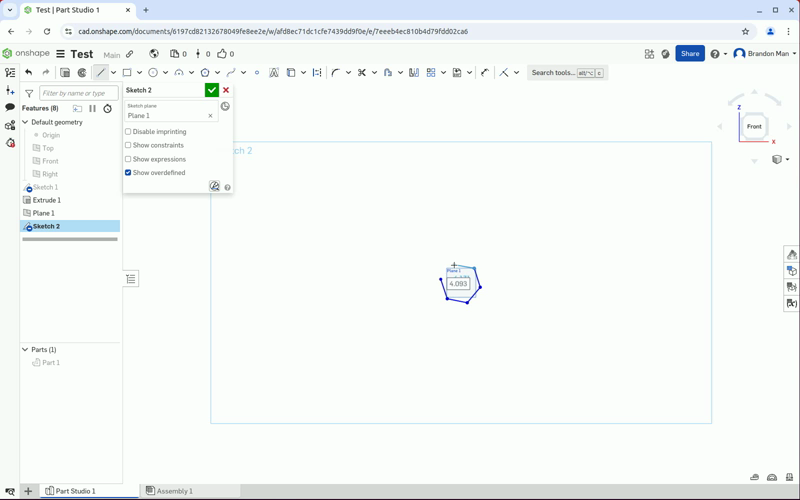
click(454, 264)
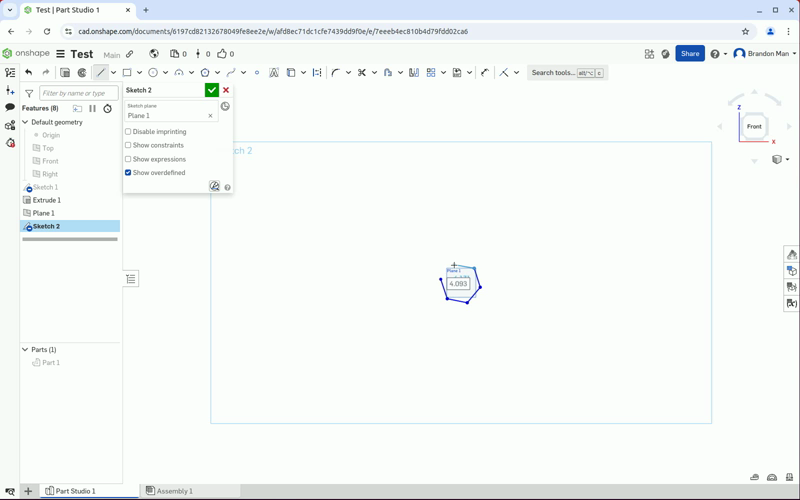
key_up(shift)
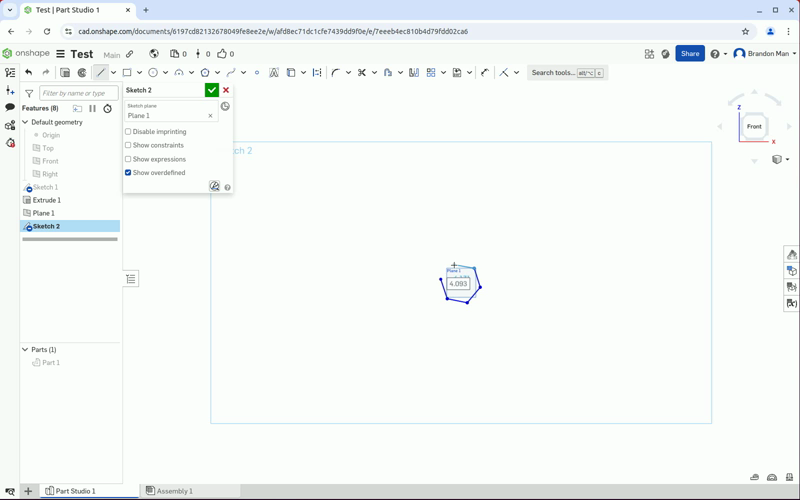
mouse_move(484, 264)
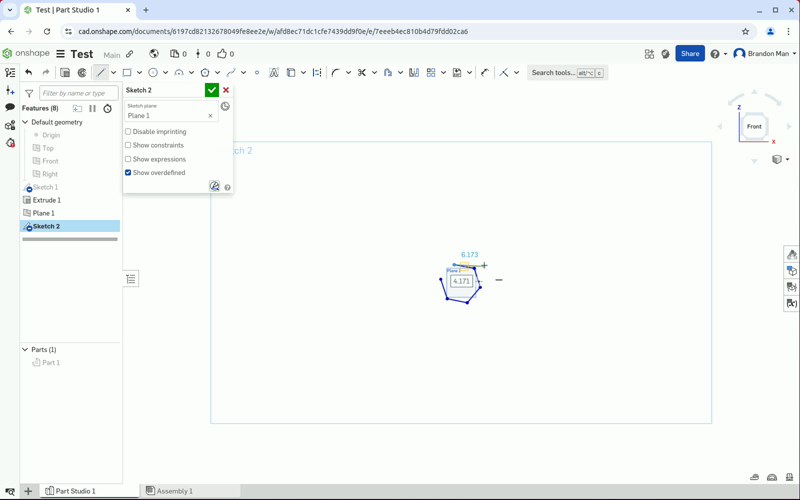
key_down(shift)
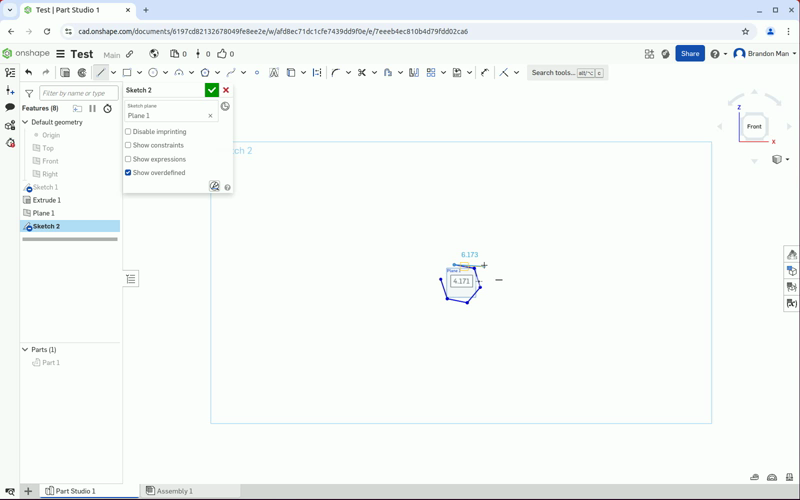
mouse_move(440, 279)
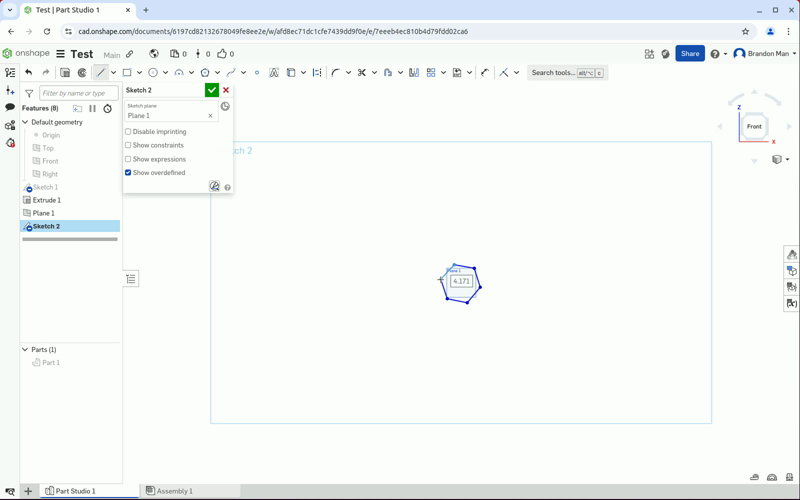
key_up(shift)
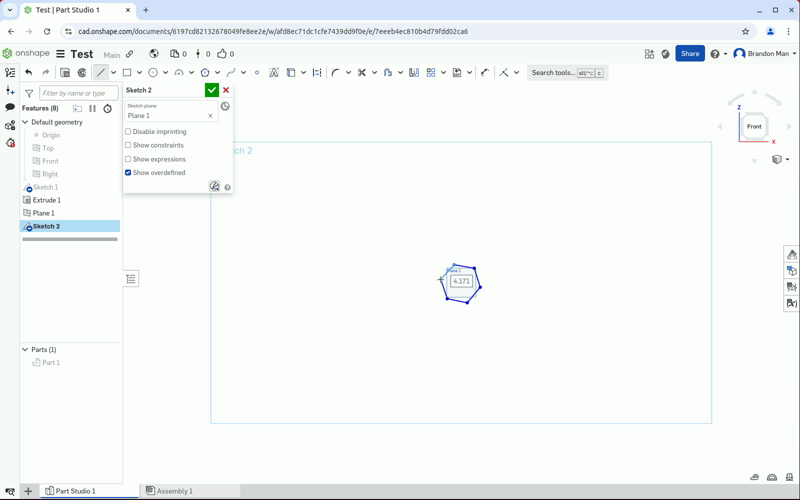
click(440, 279)
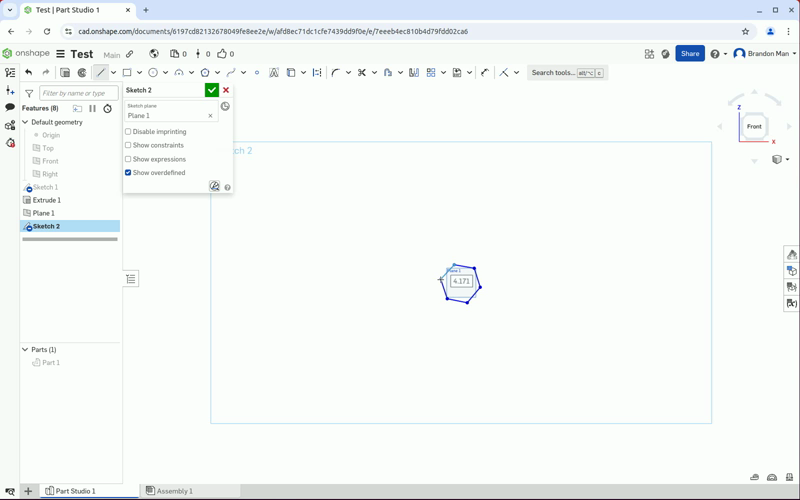
key(esc)
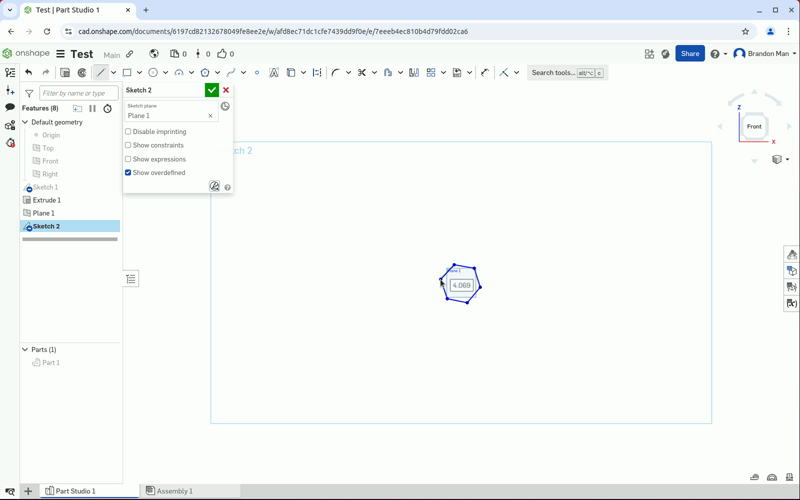
mouse_move(462, 298)
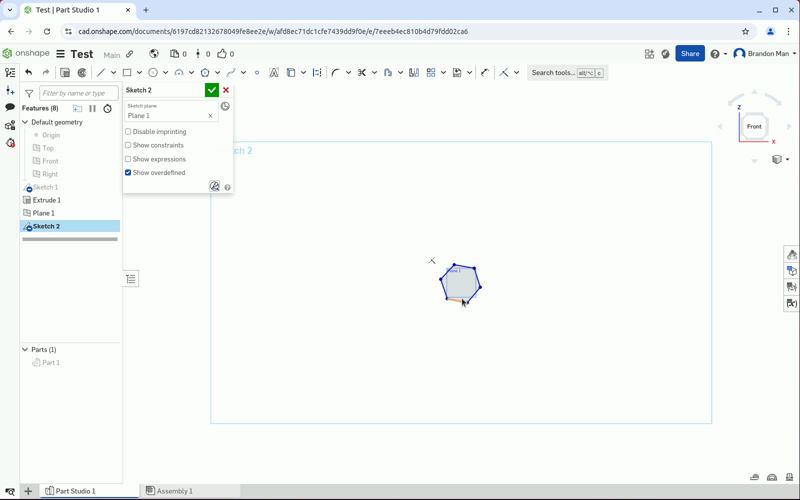
scroll(6)
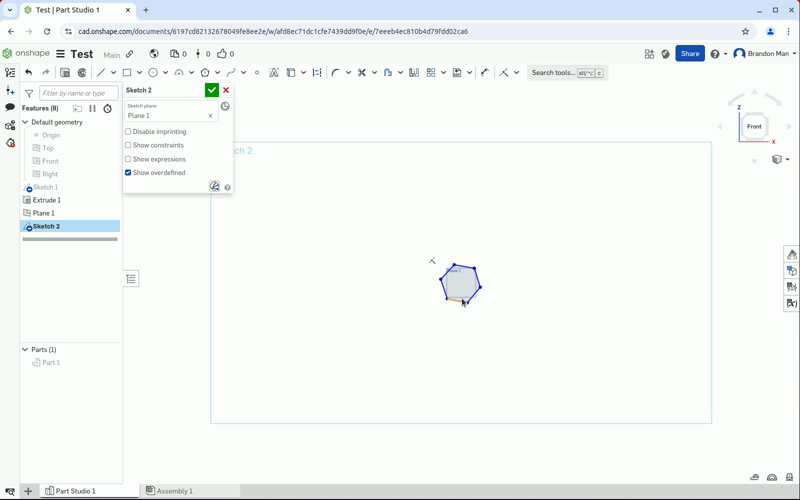
scroll(6)
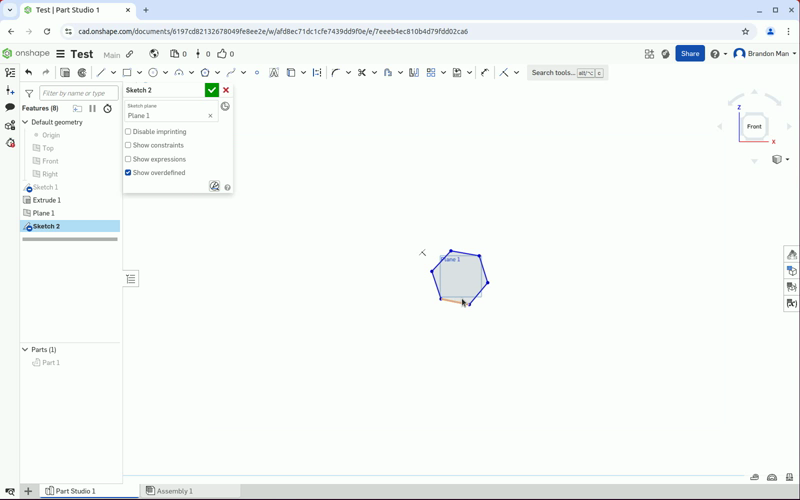
scroll(6)
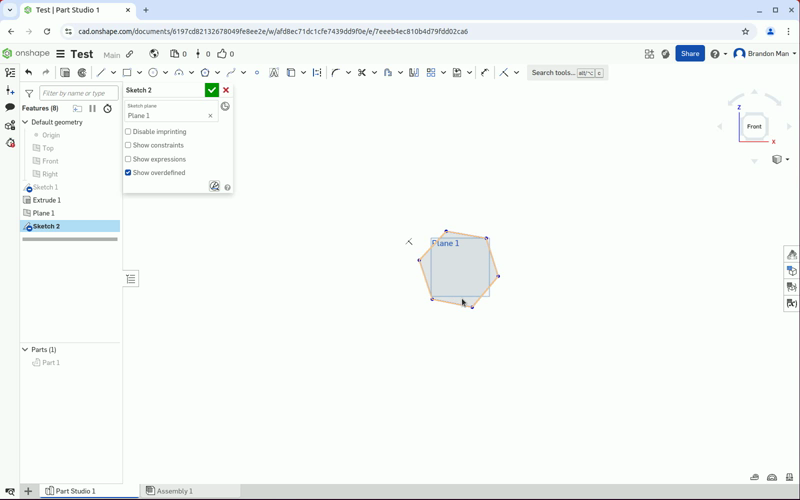
scroll(6)
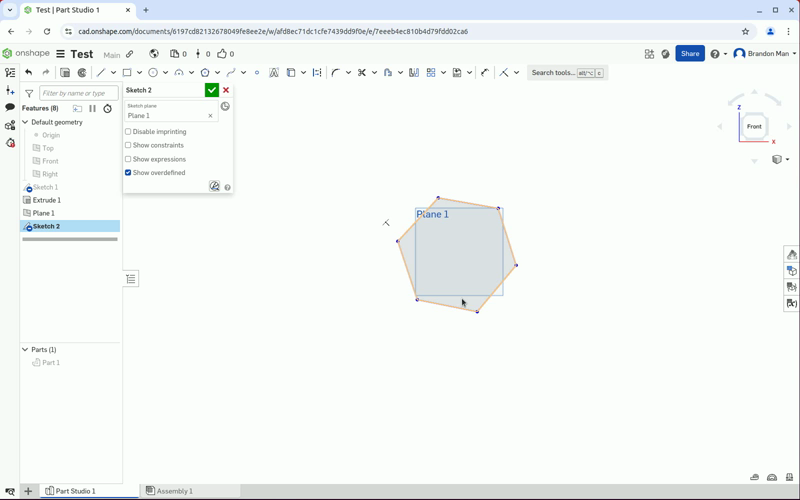
scroll(6)
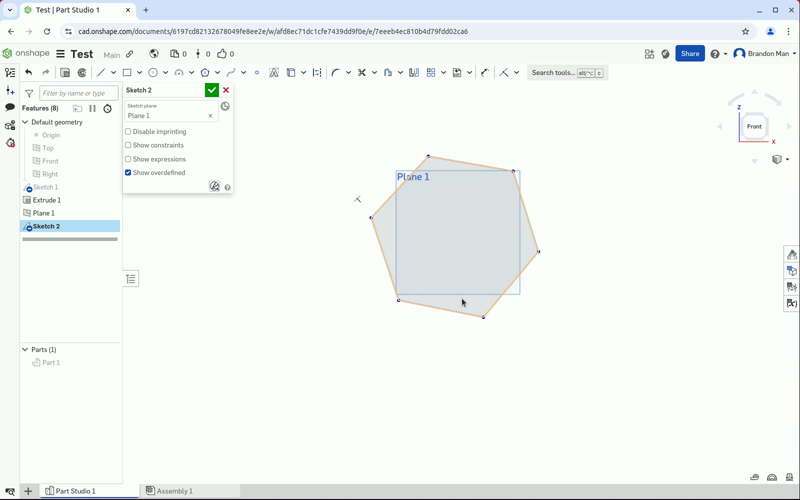
scroll(6)
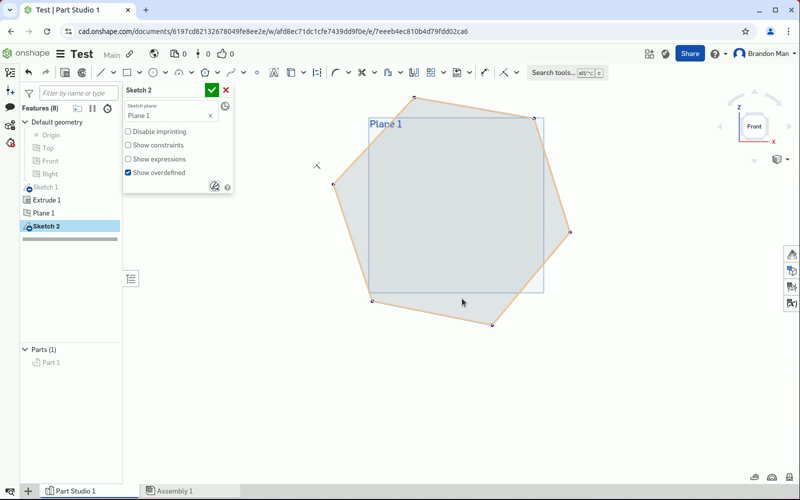
scroll(6)
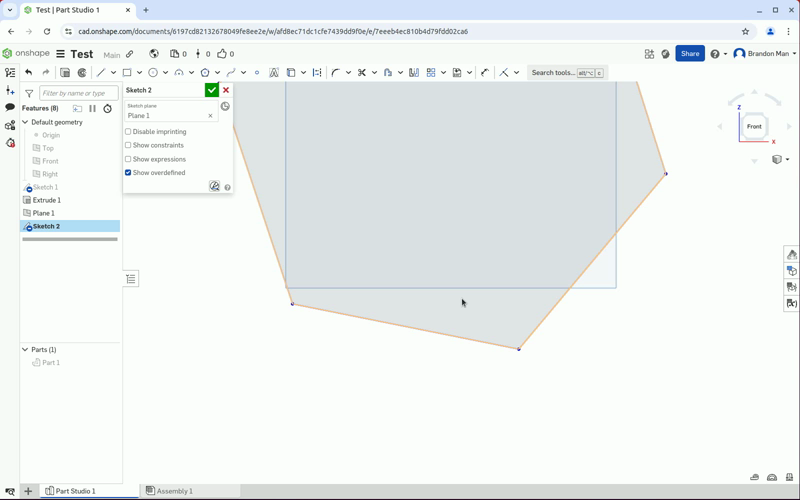
click(462, 298)
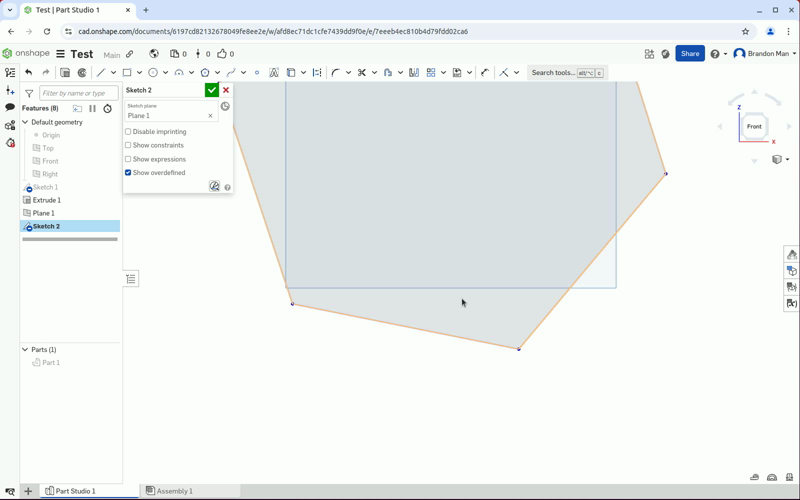
scroll(-6)
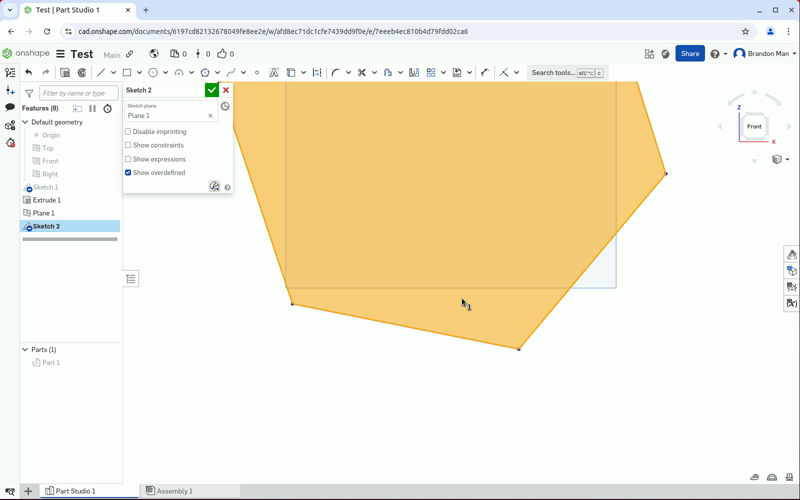
scroll(-6)
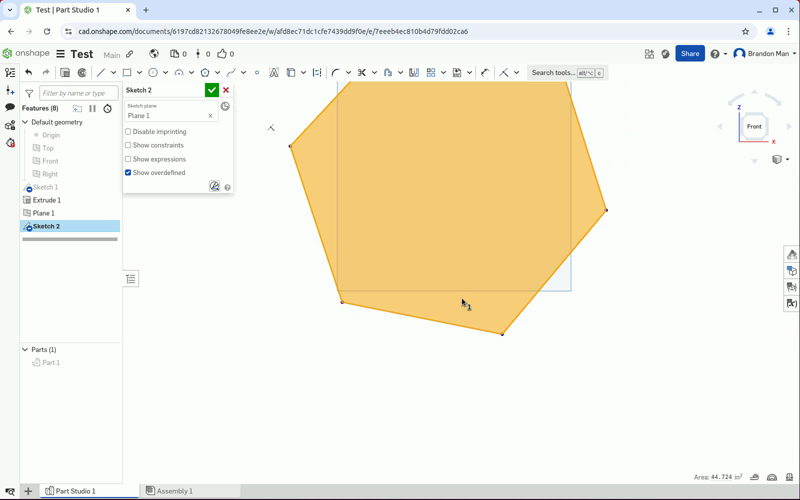
scroll(-6)
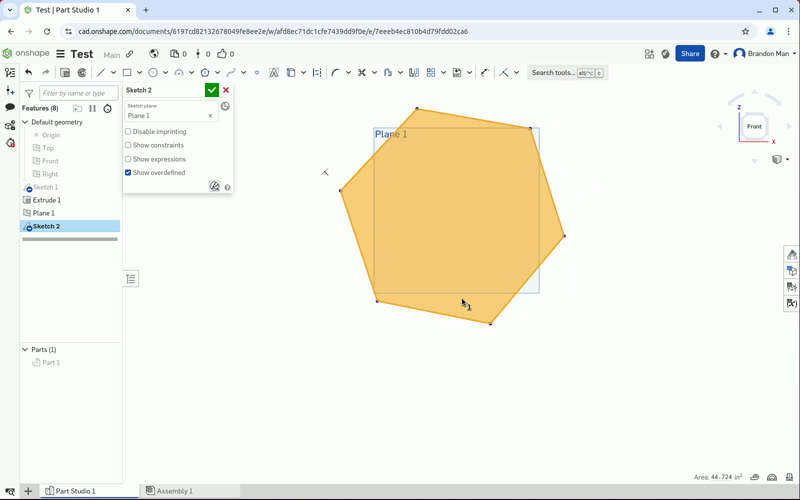
scroll(-6)
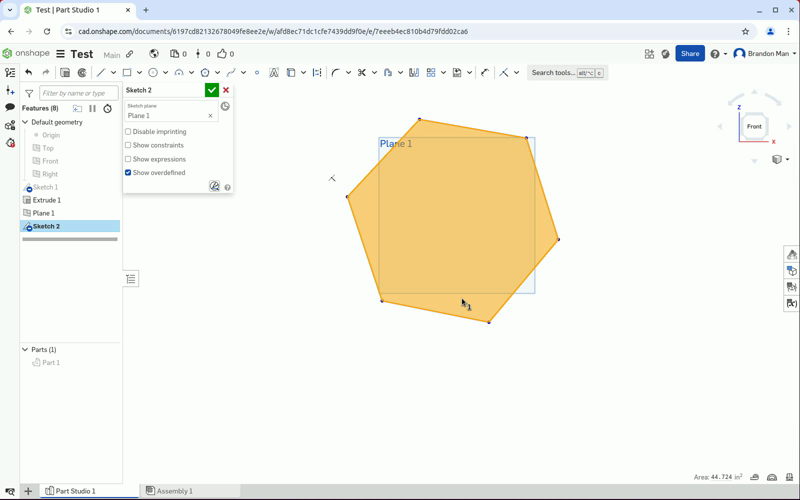
scroll(-6)
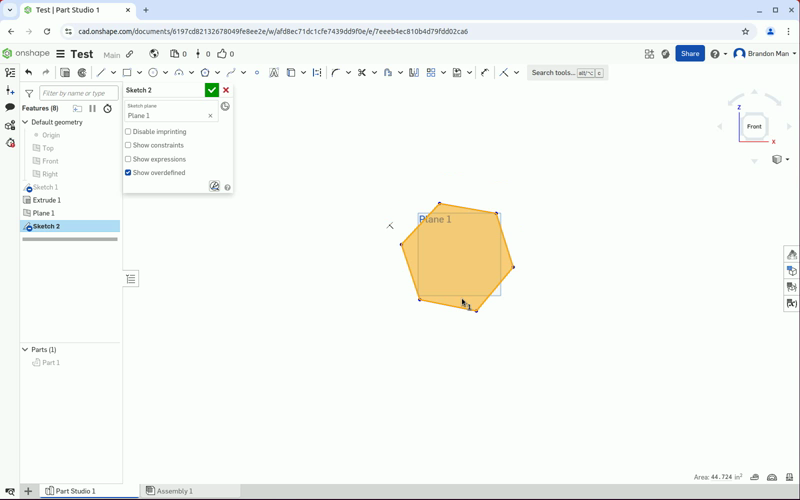
scroll(-6)
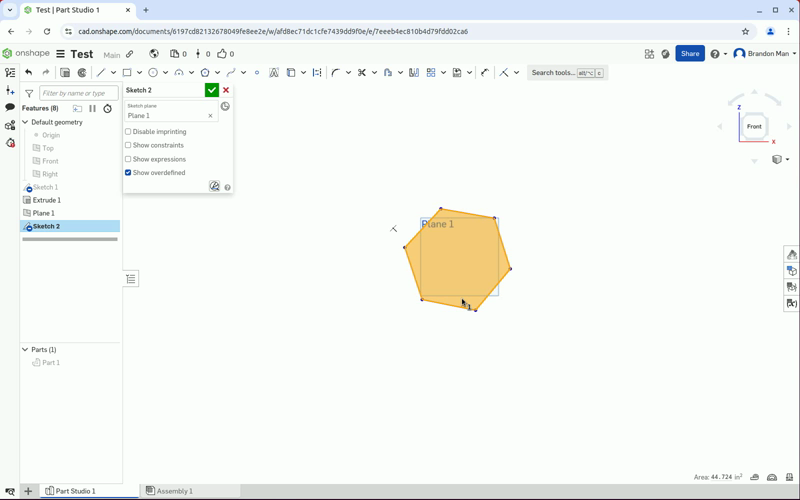
scroll(-6)
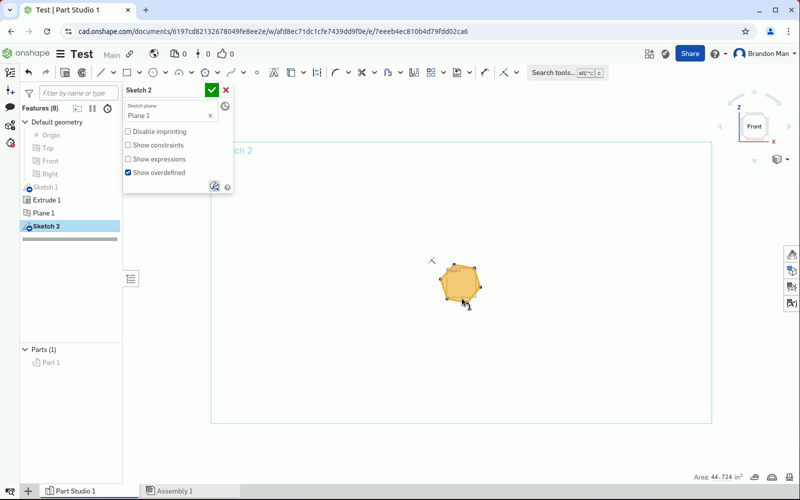
mouse_move(73, 352)
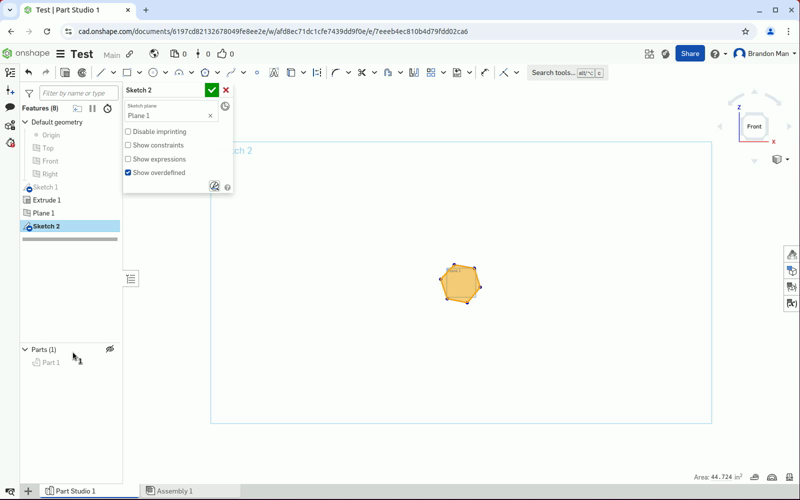
key(shift+y)
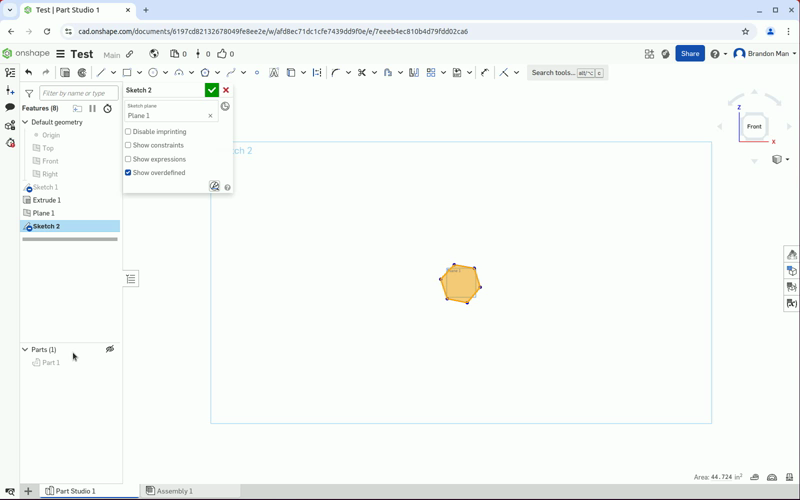
key(shift+e)
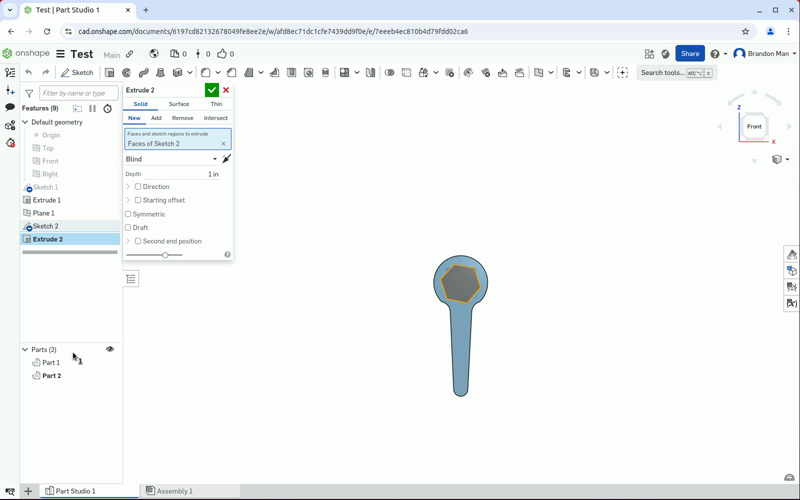
mouse_move(143, 106)
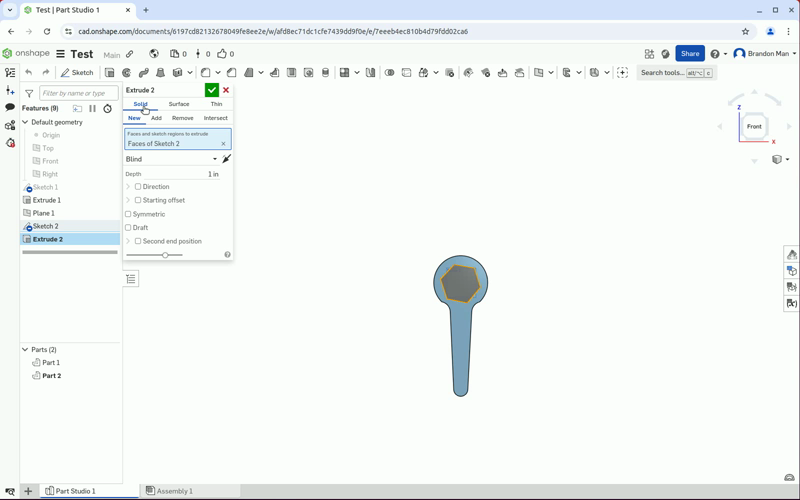
click(143, 106)
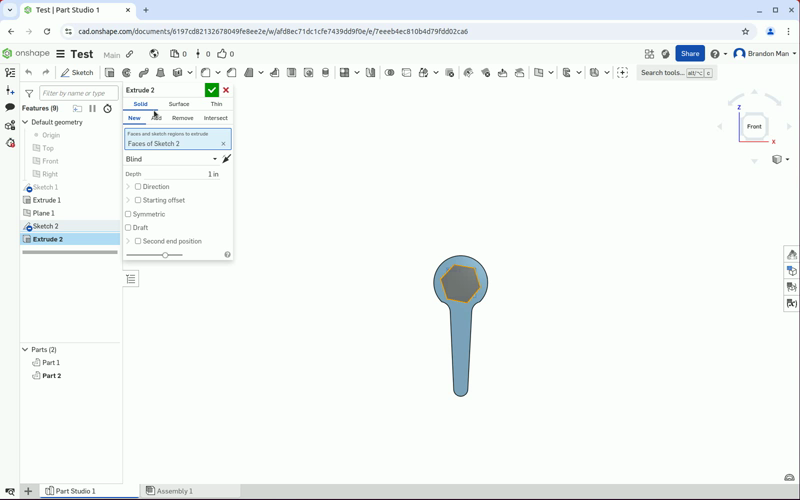
mouse_move(186, 120)
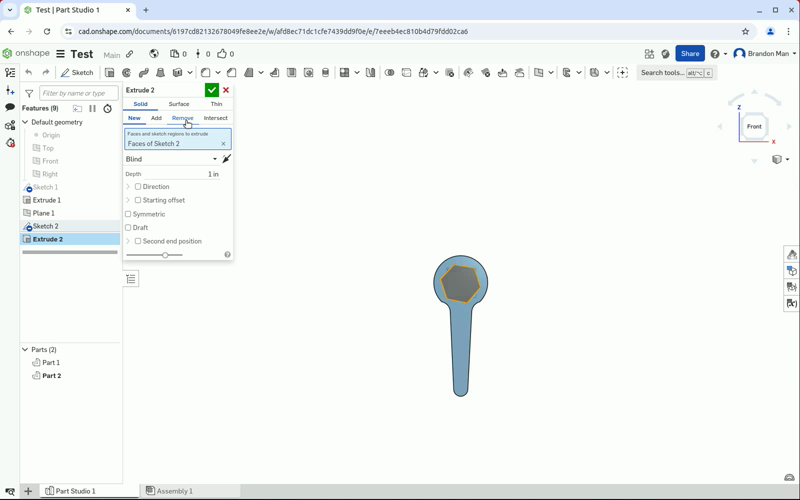
click(186, 120)
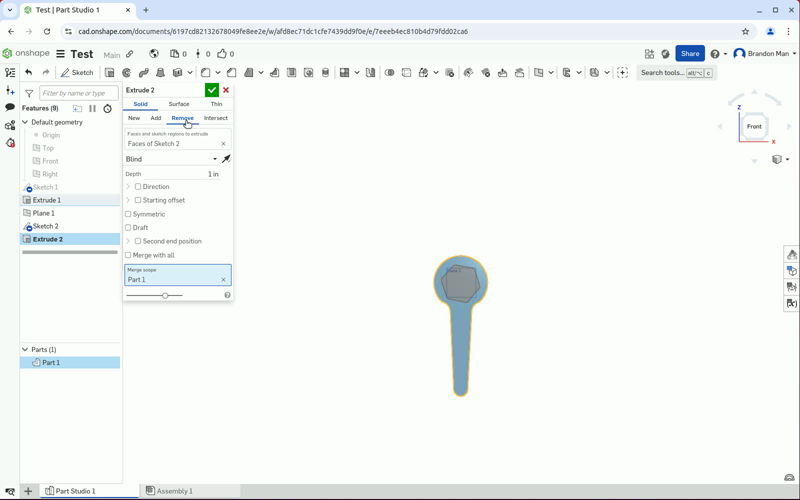
key(tab, 4)
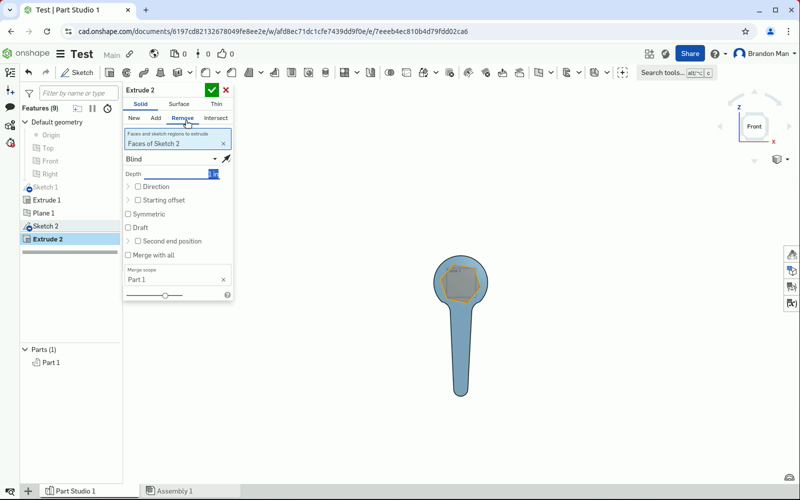
text(2.648)
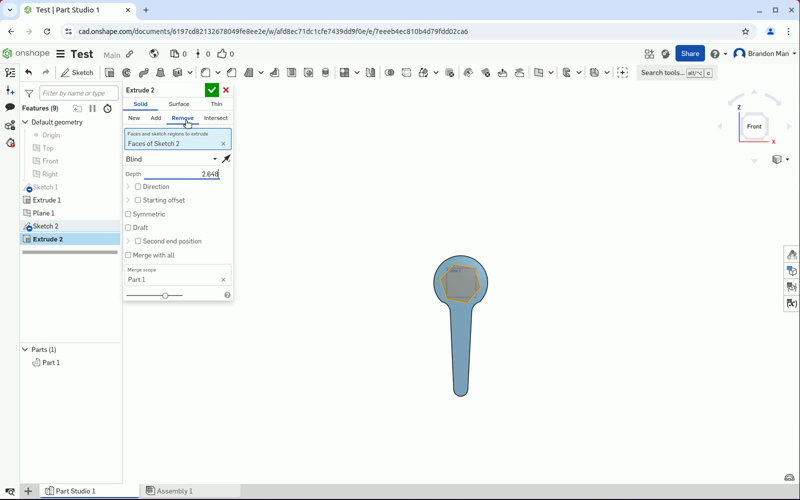
key(tab, 6)
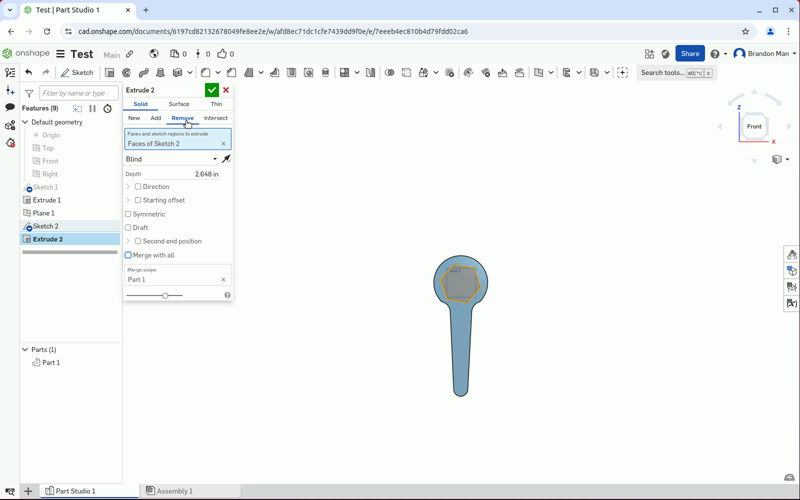
key(space)
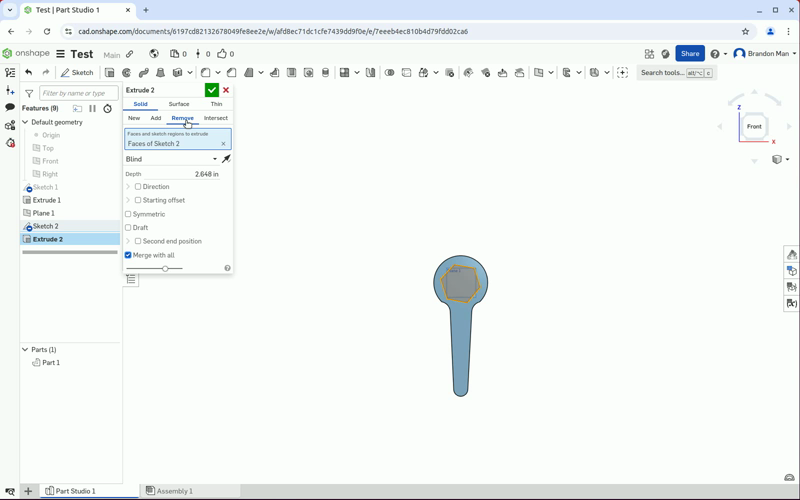
key(enter)
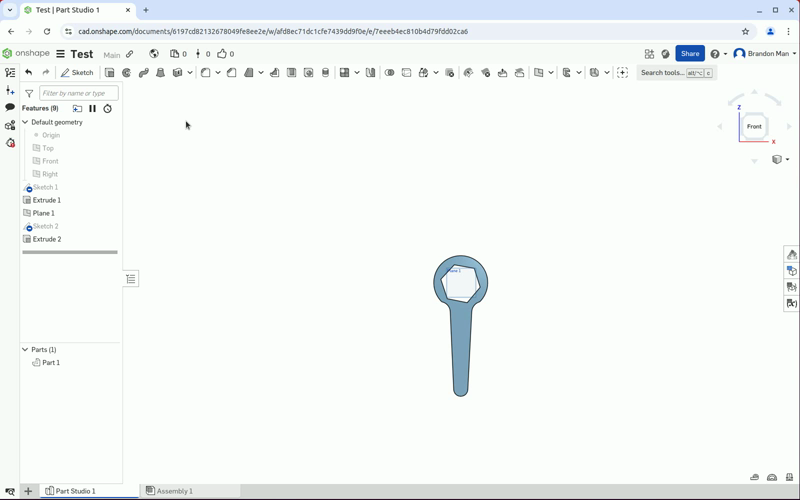
key(shift+h)
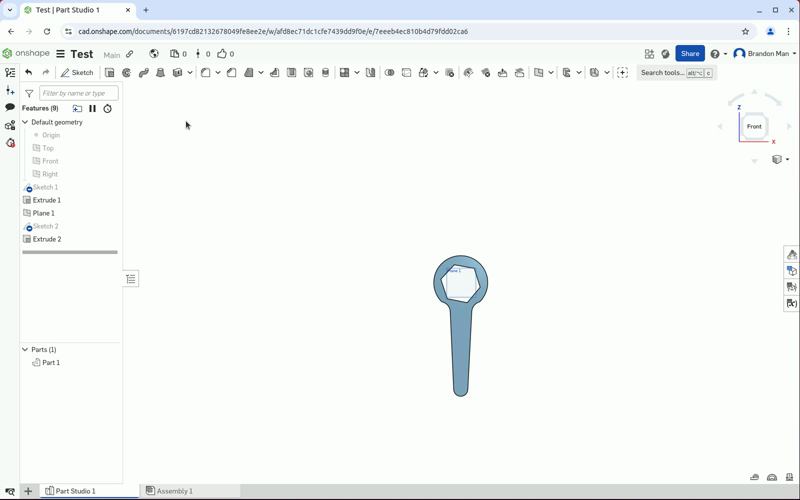
key(shift+h)
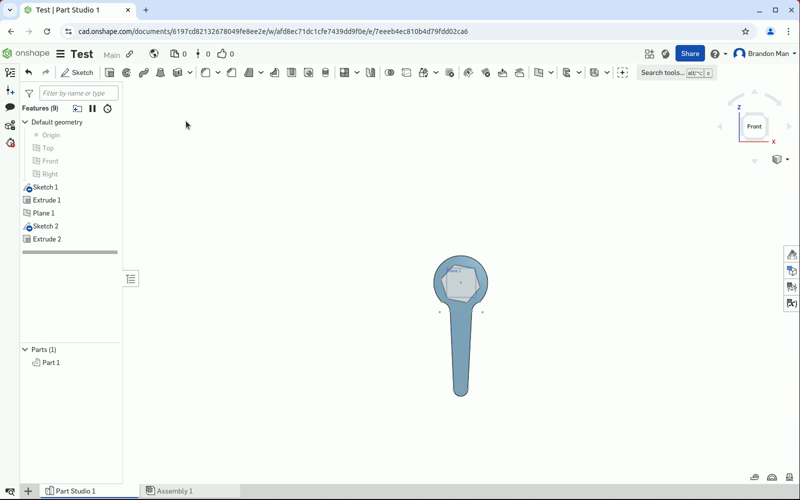
key(shift+7)
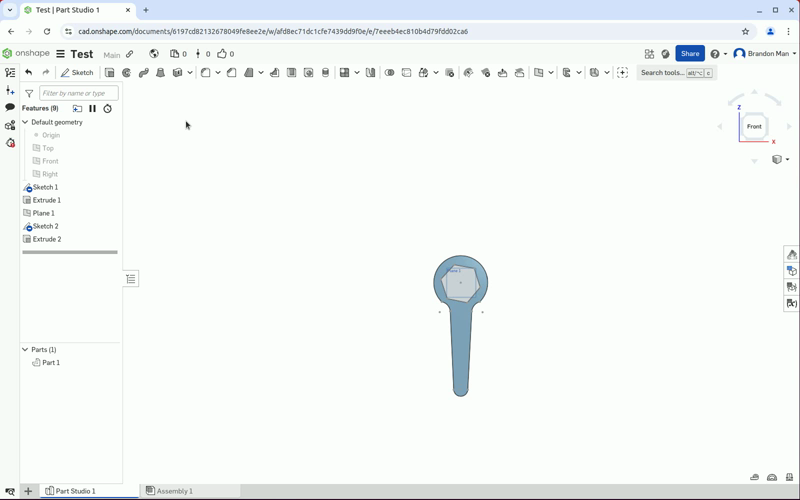
key(left, 2)
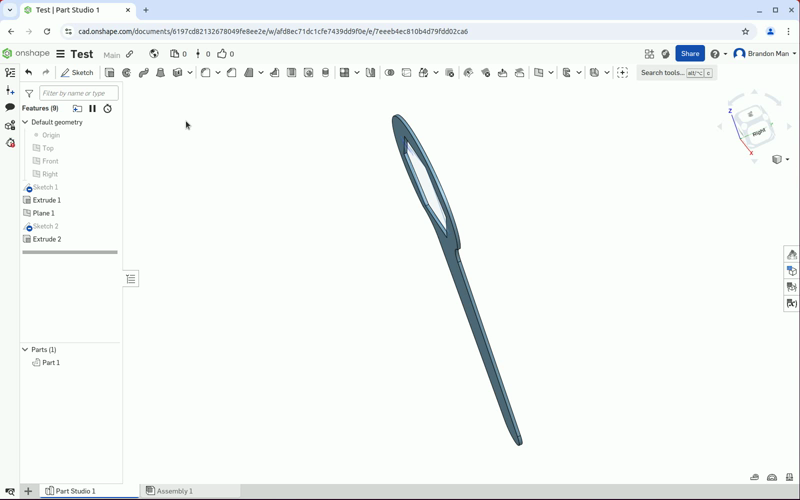
key(down, 2)
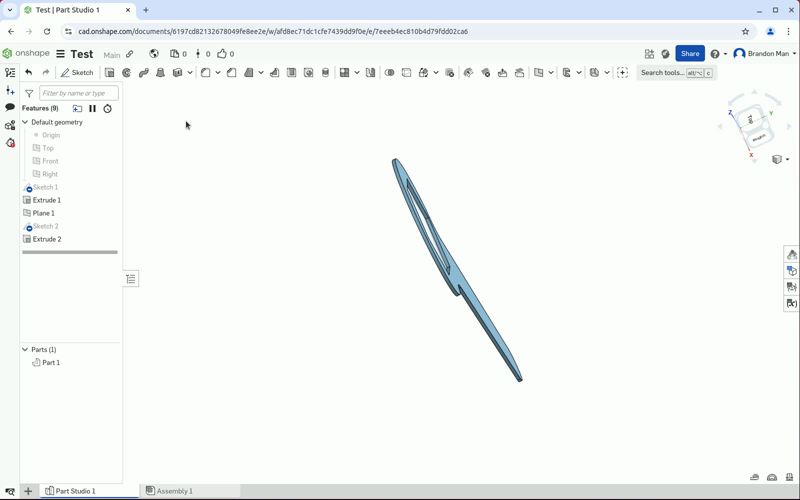
key(up, 2)
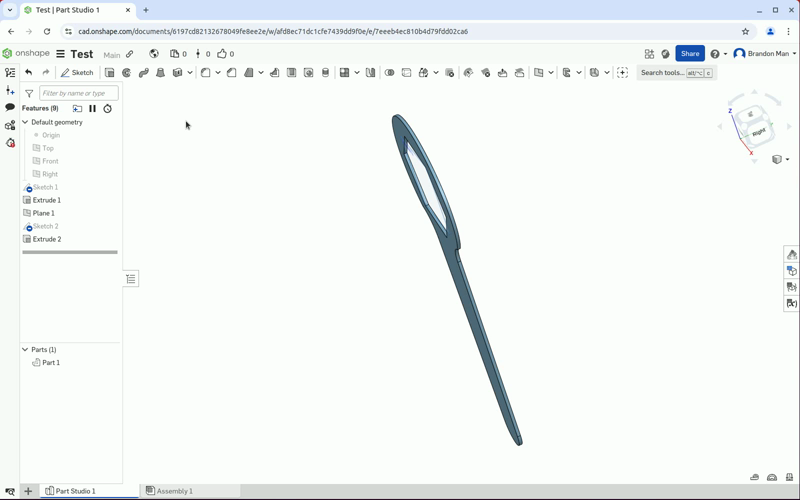
key(right, 2)
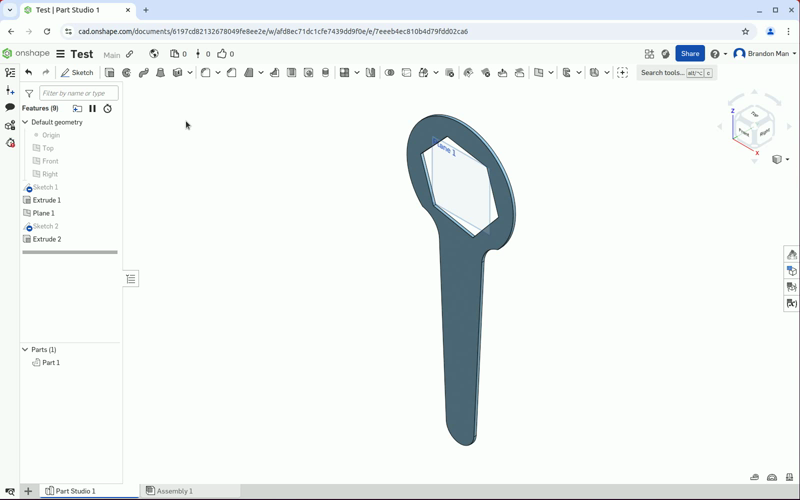
mouse_move(73, 189)
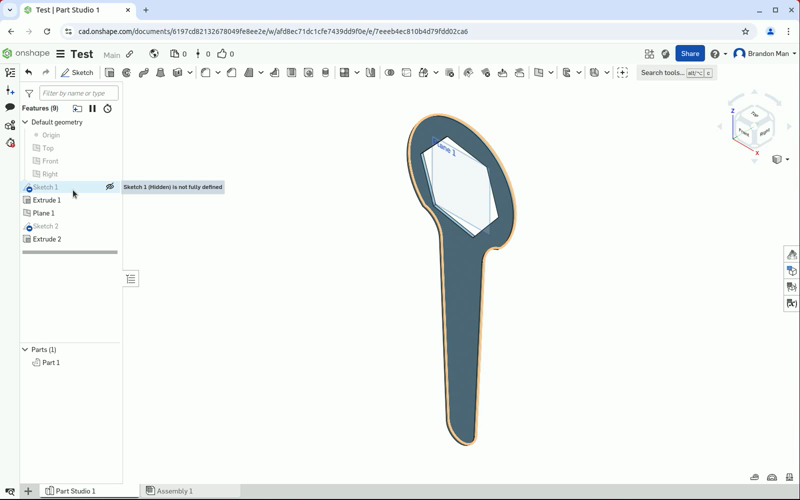
click(73, 189)